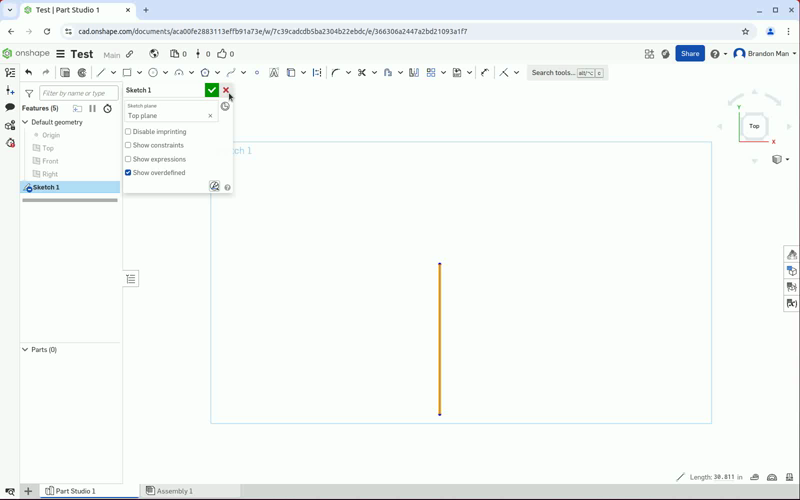
key(shift+h)
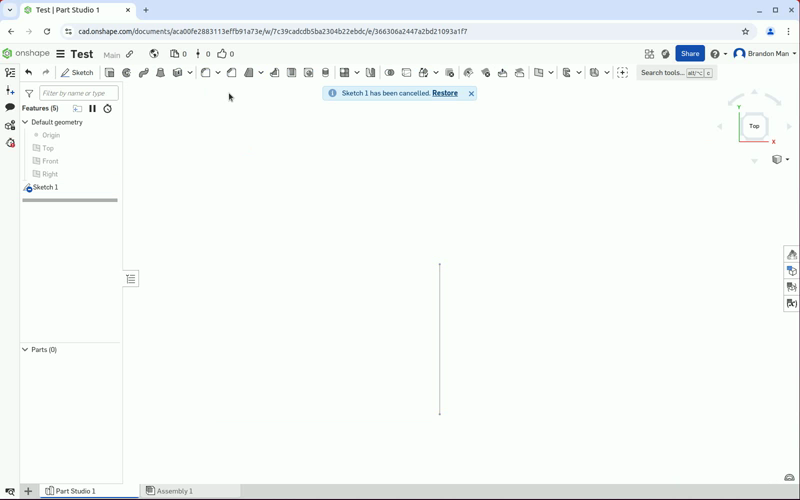
key(shift+s)
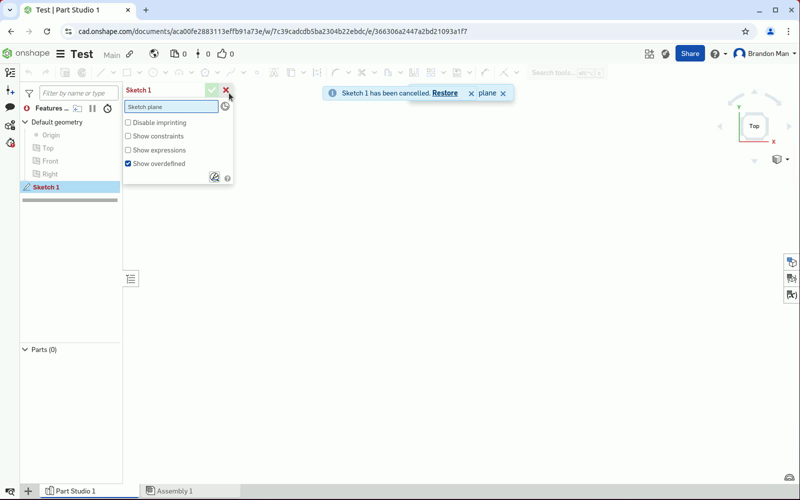
mouse_move(73, 150)
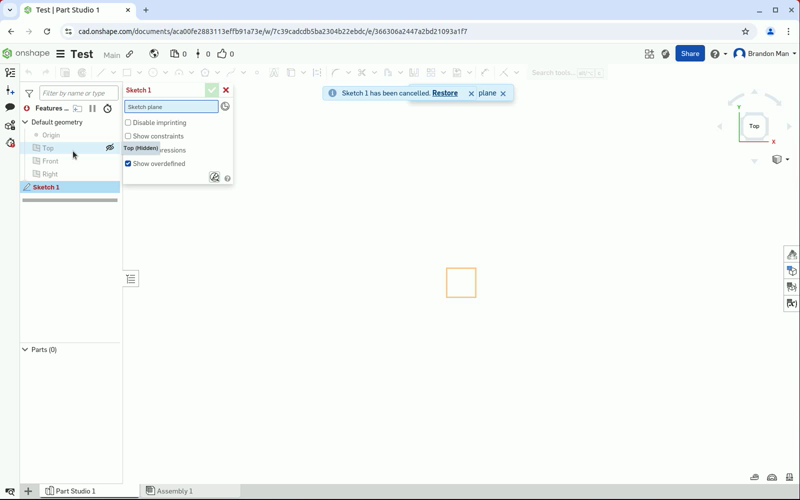
click(73, 150)
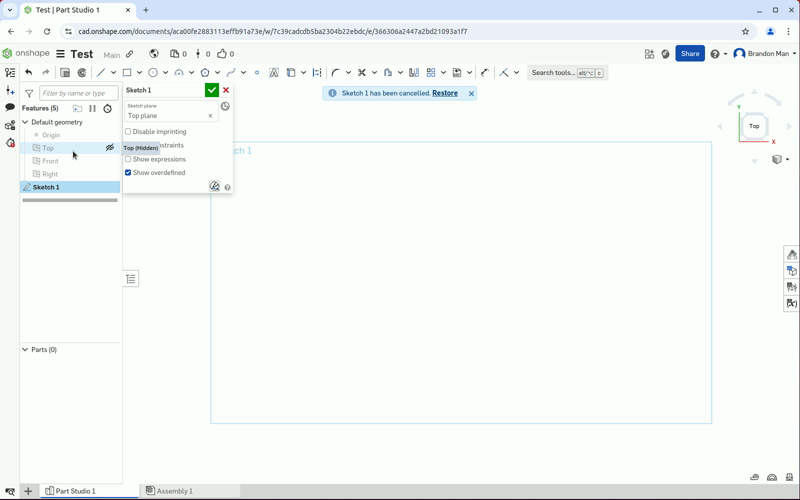
mouse_move(73, 352)
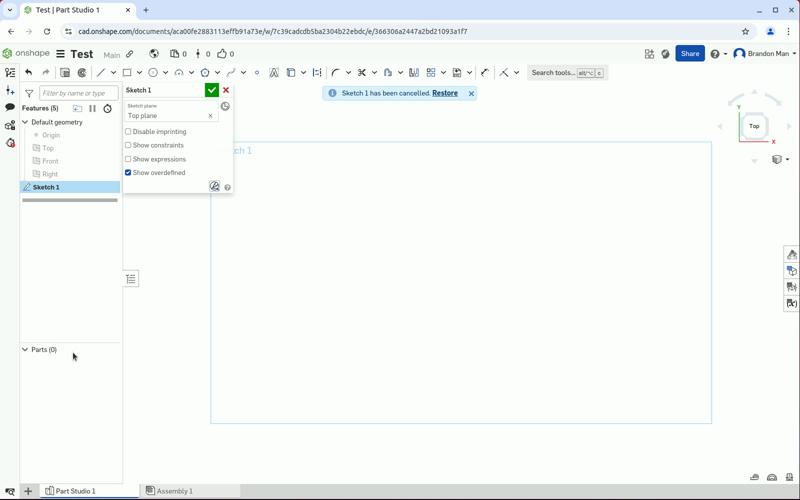
key(y)
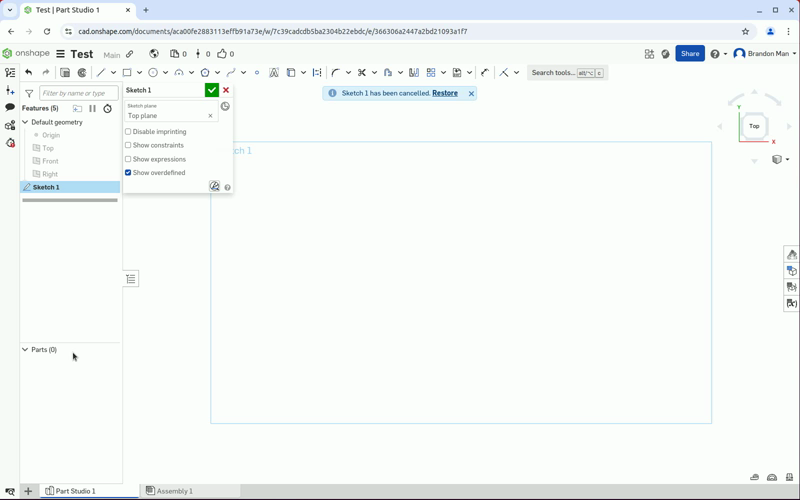
key(l)
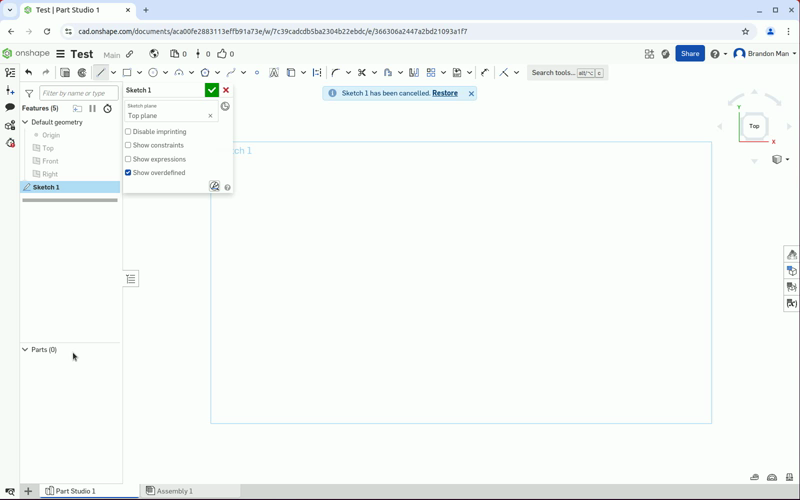
key_down(shift)
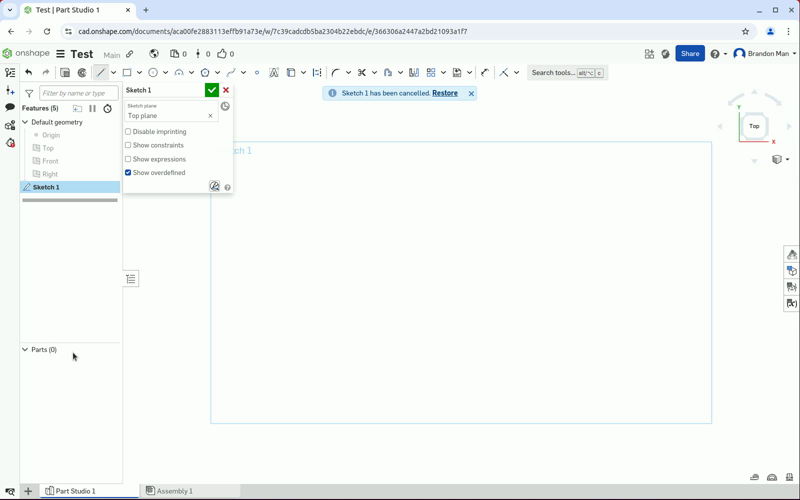
mouse_move(376, 282)
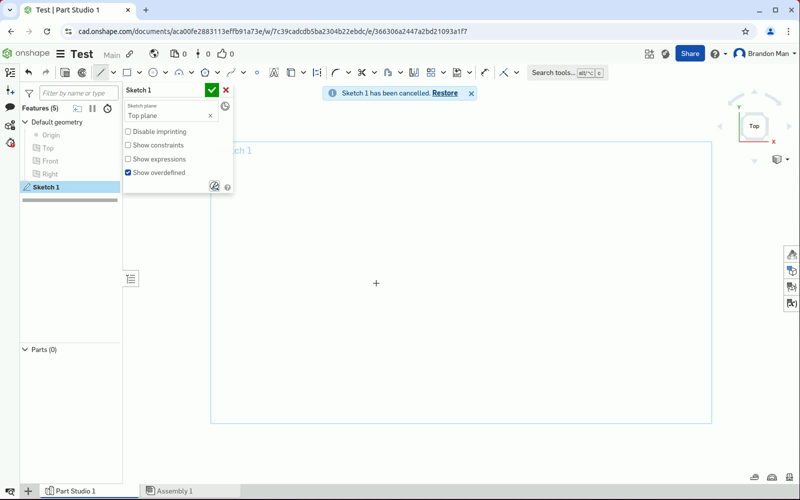
click(376, 282)
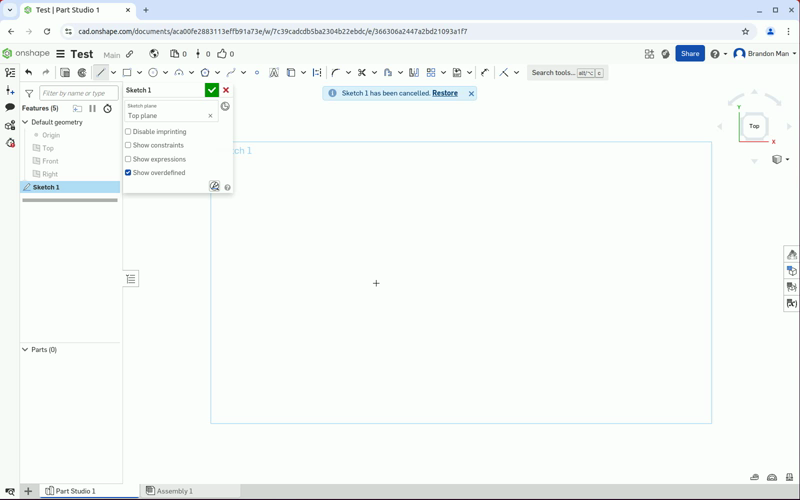
key_up(shift)
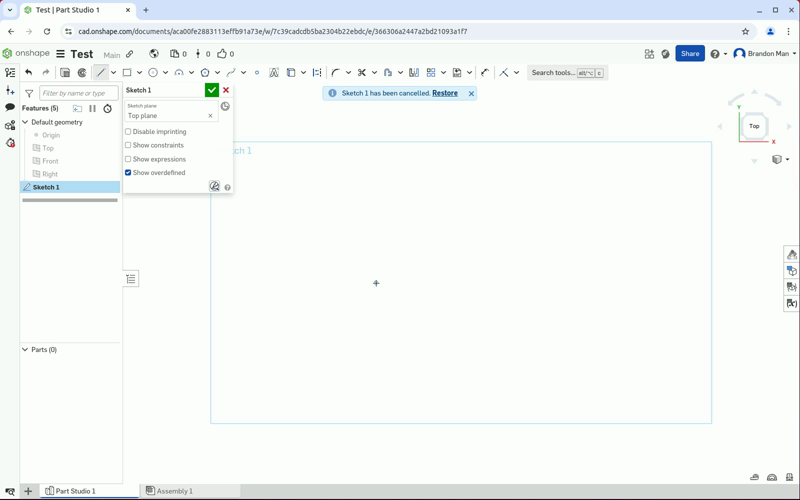
key_down(shift)
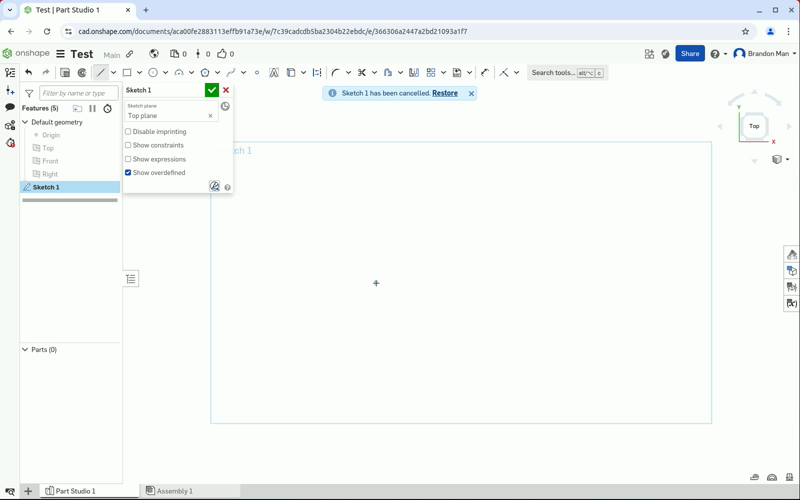
mouse_move(544, 282)
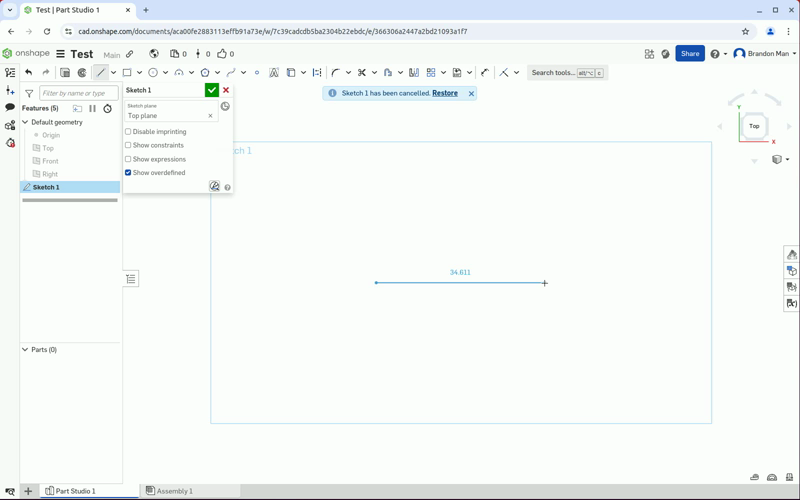
click(544, 282)
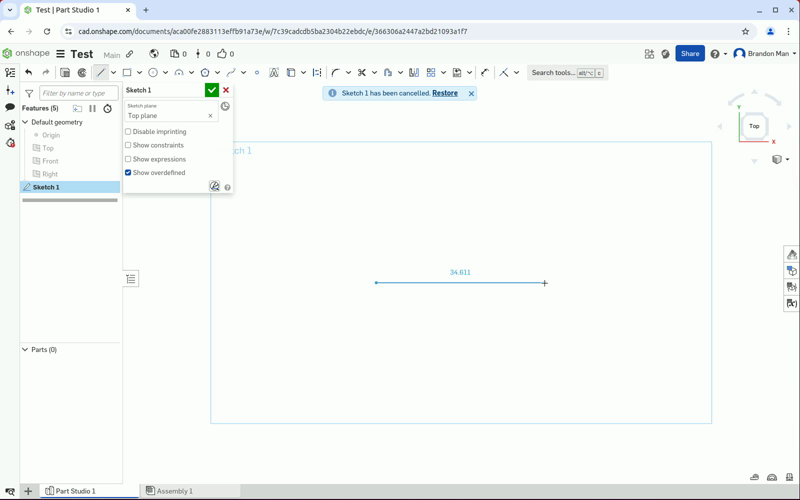
key_up(shift)
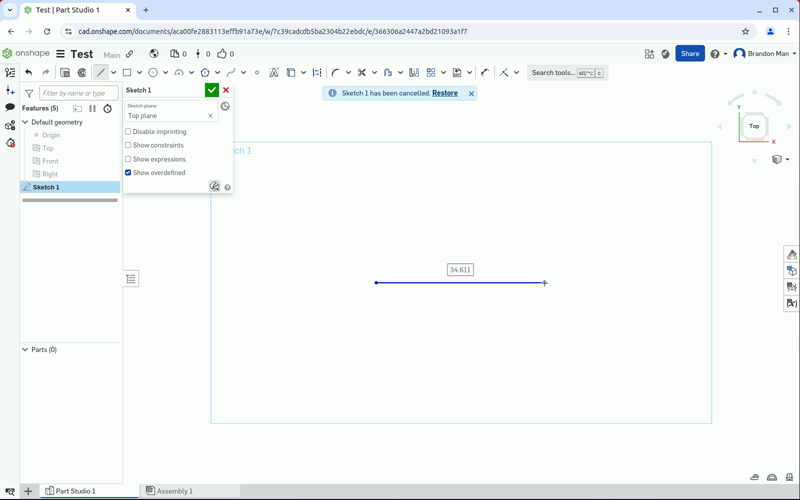
key_down(shift)
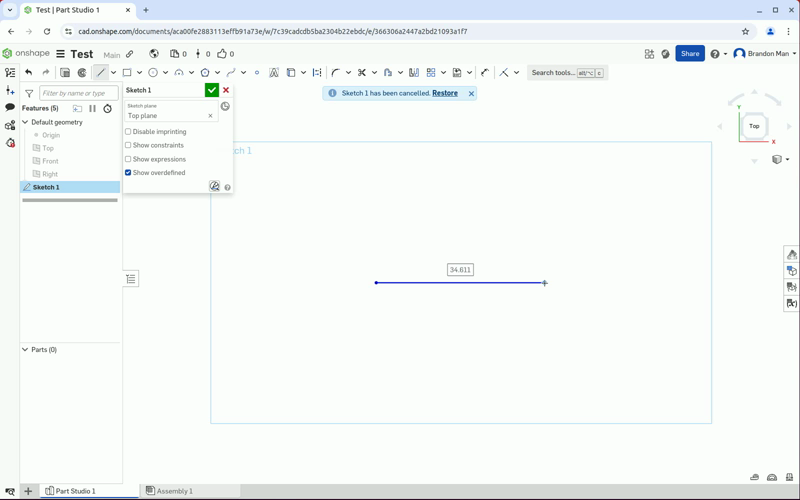
mouse_move(574, 282)
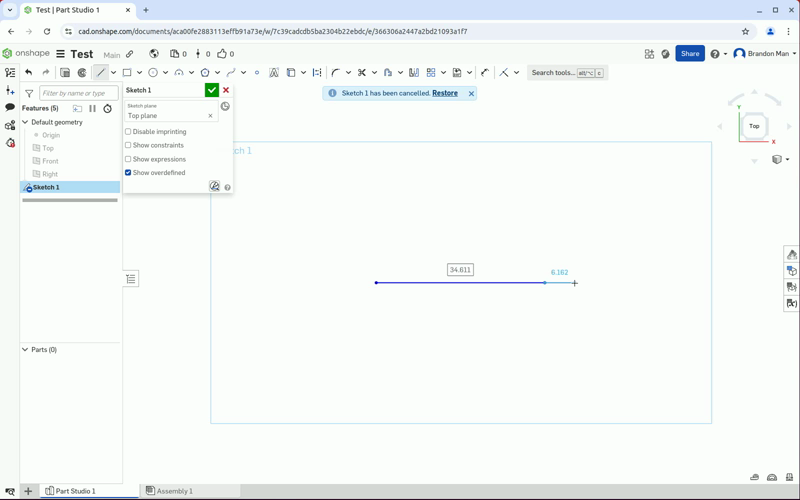
mouse_move(544, 226)
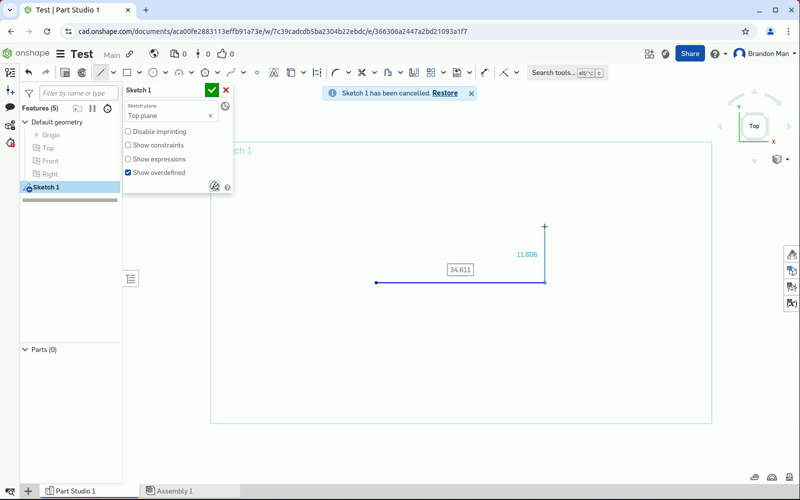
click(544, 226)
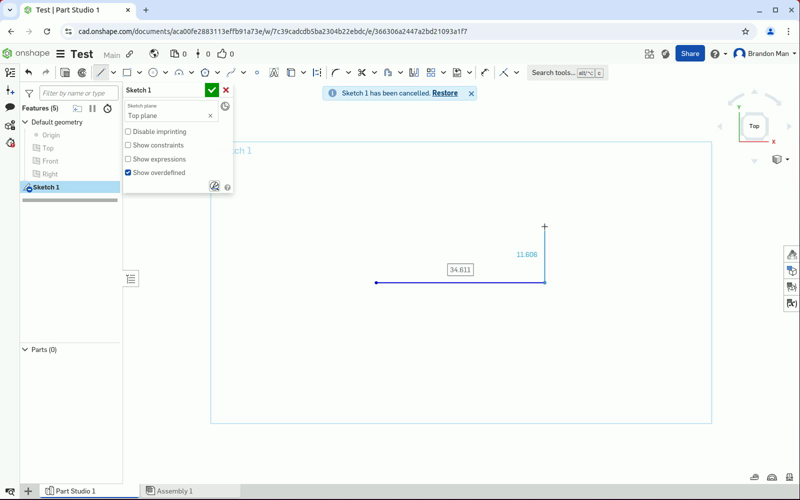
key_up(shift)
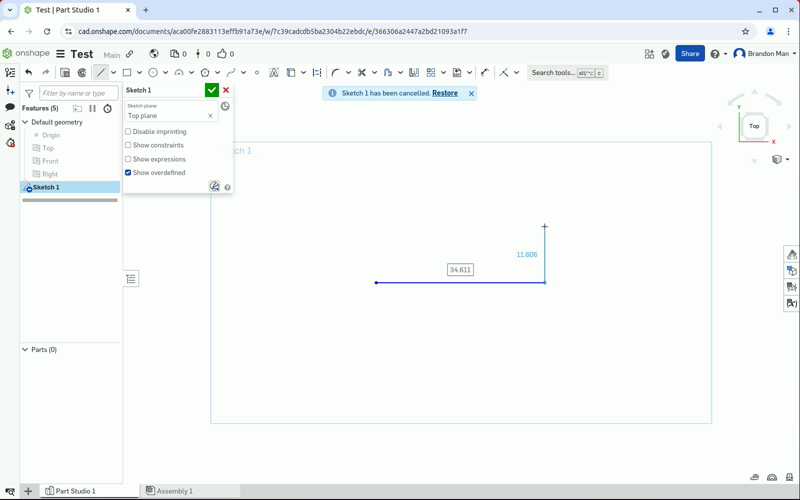
key_down(shift)
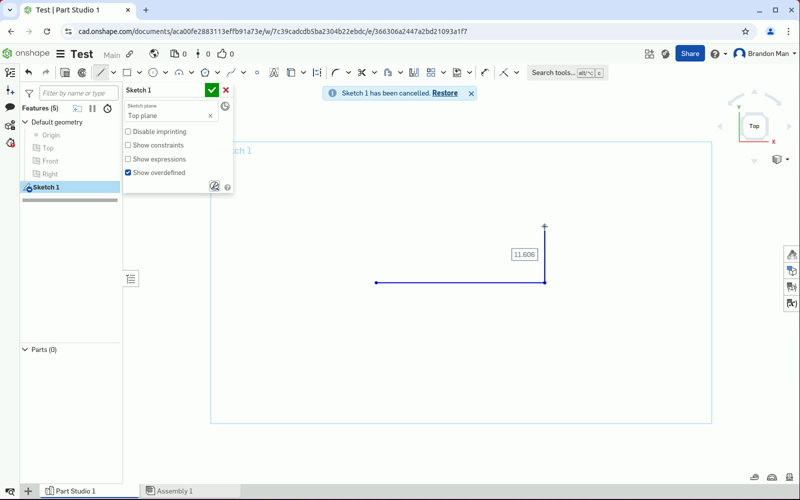
mouse_move(376, 226)
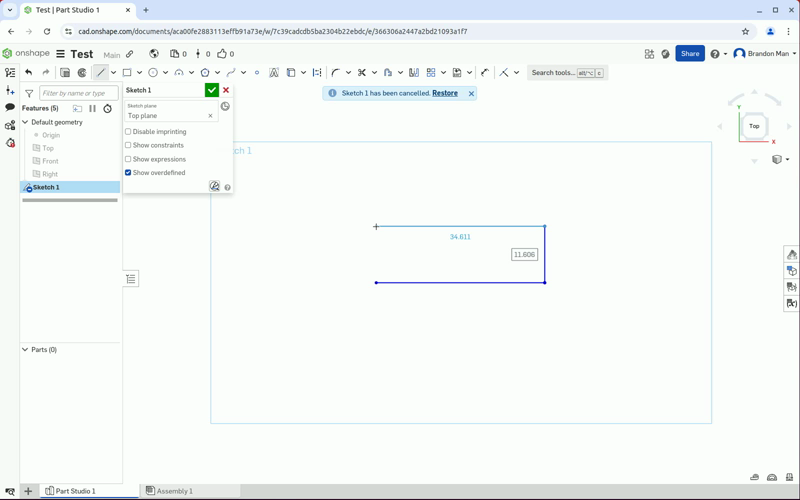
click(376, 226)
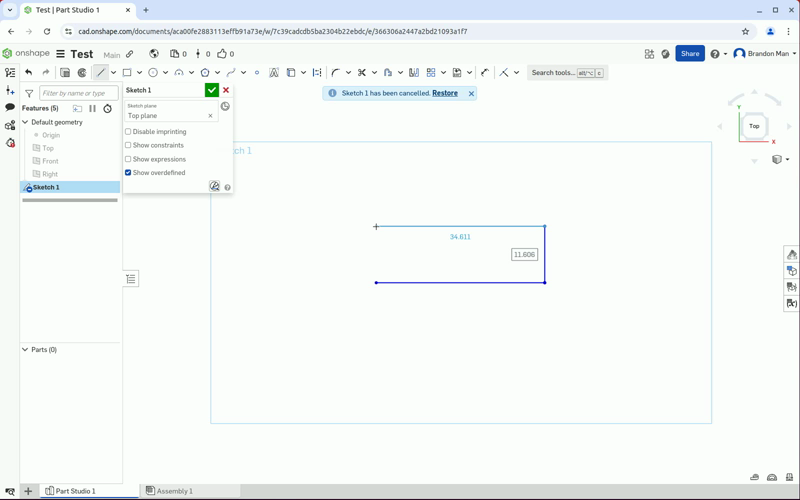
key_up(shift)
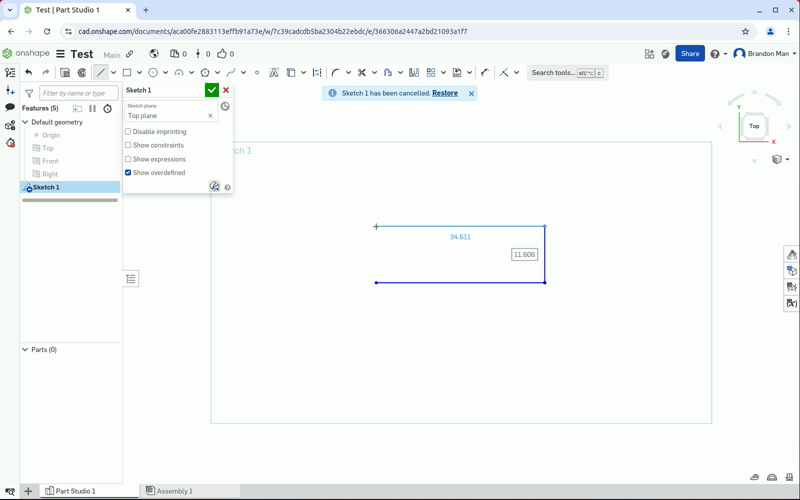
mouse_move(406, 226)
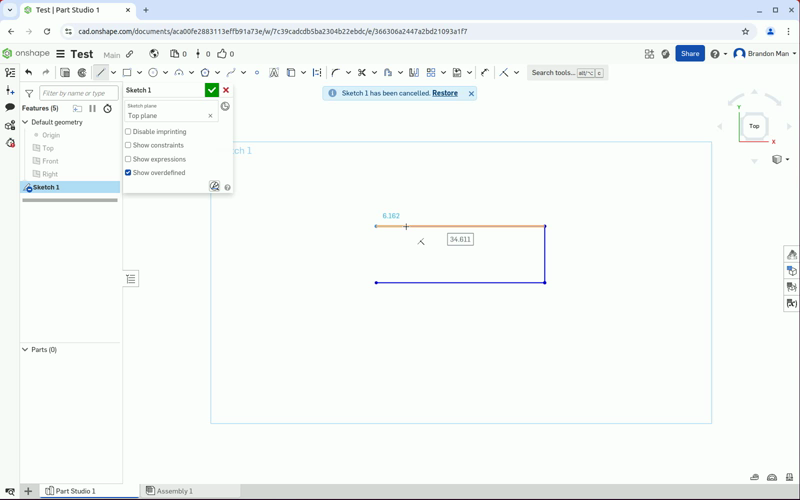
key_down(shift)
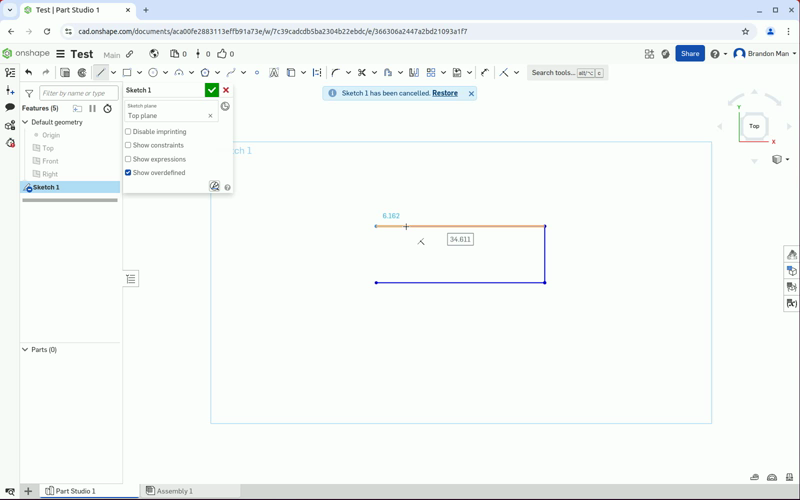
mouse_move(376, 282)
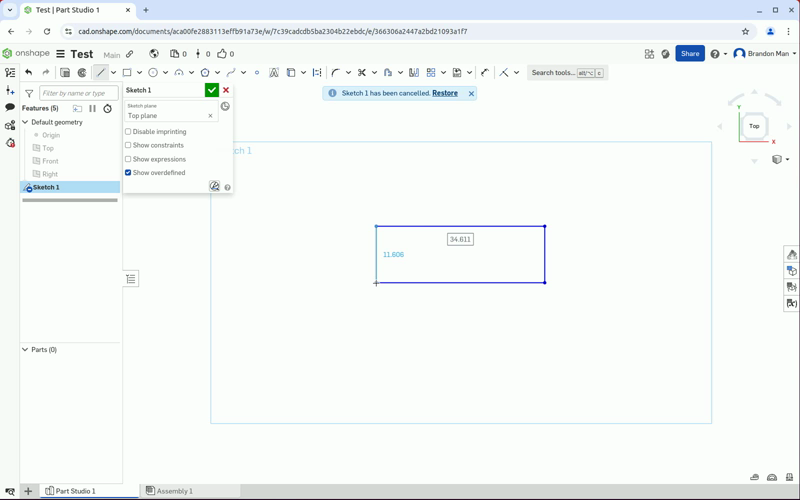
key_up(shift)
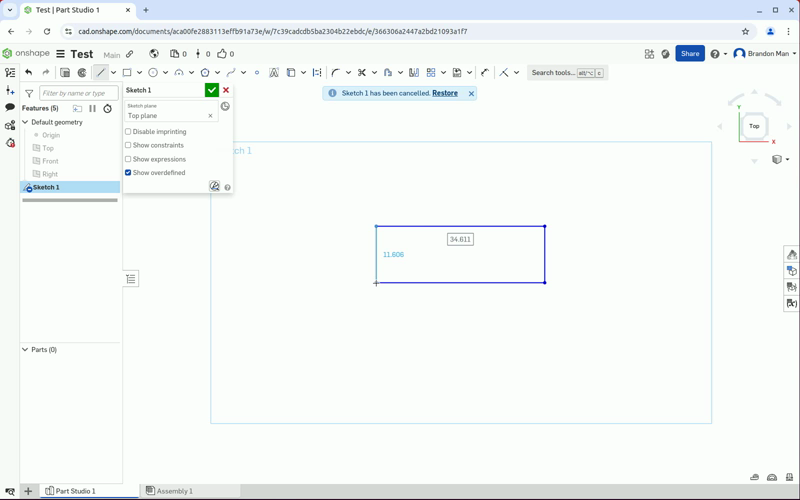
click(376, 282)
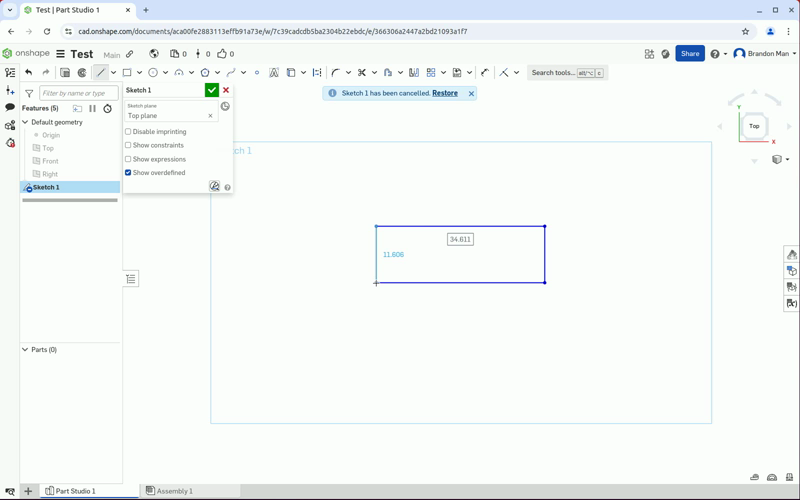
key(esc)
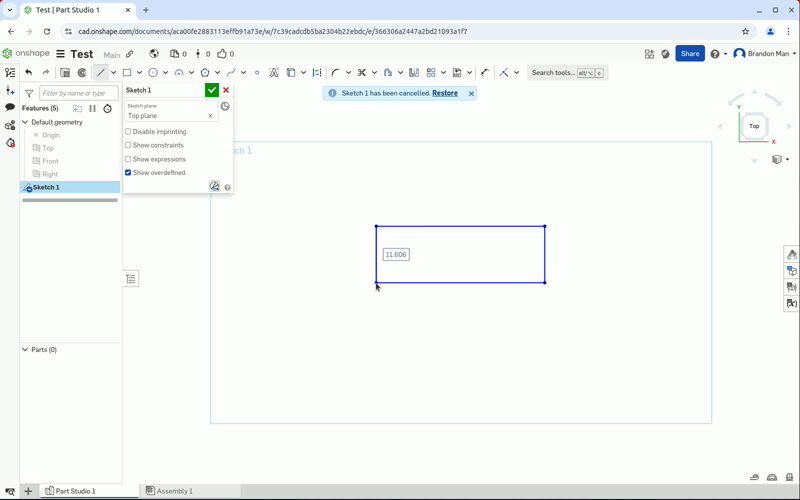
mouse_move(498, 270)
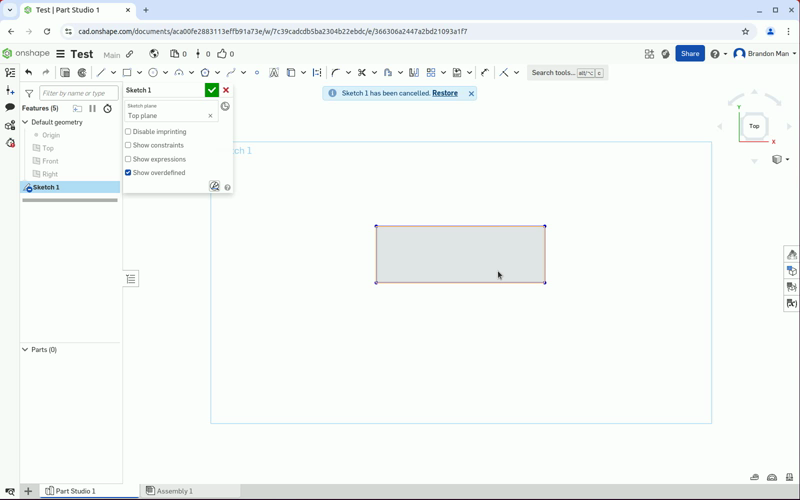
click(498, 270)
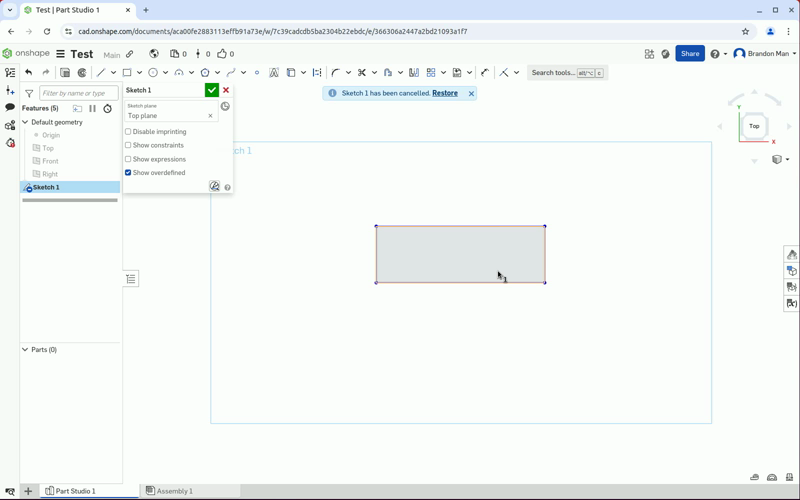
mouse_move(73, 352)
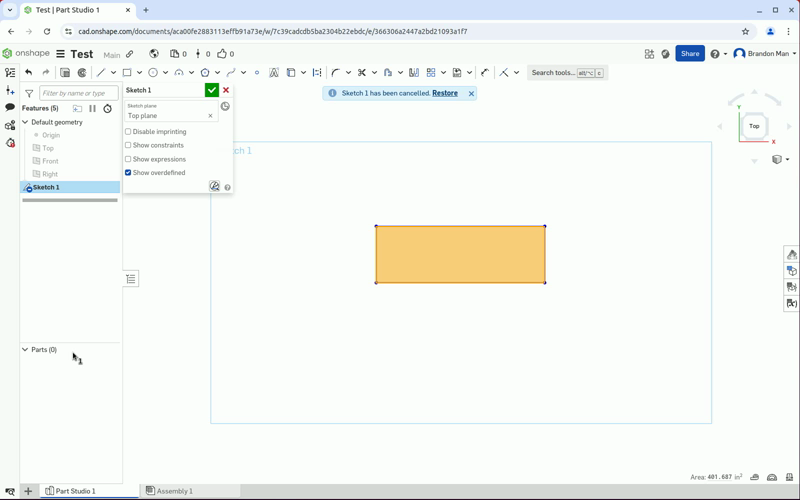
key(shift+y)
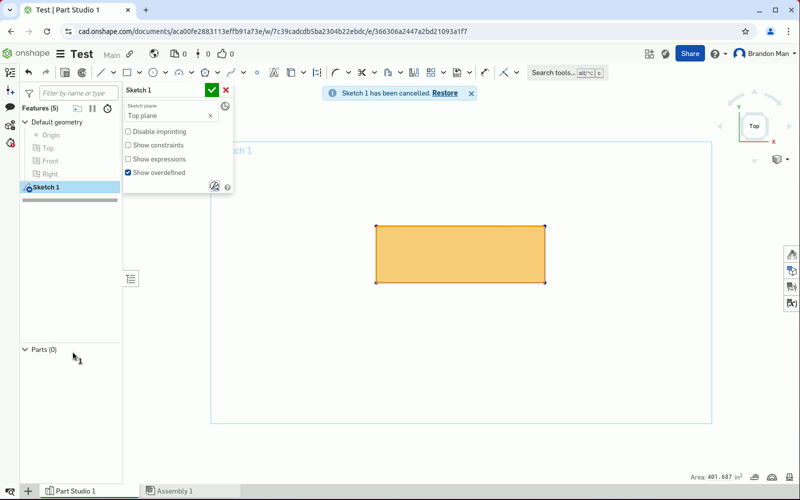
key(shift+e)
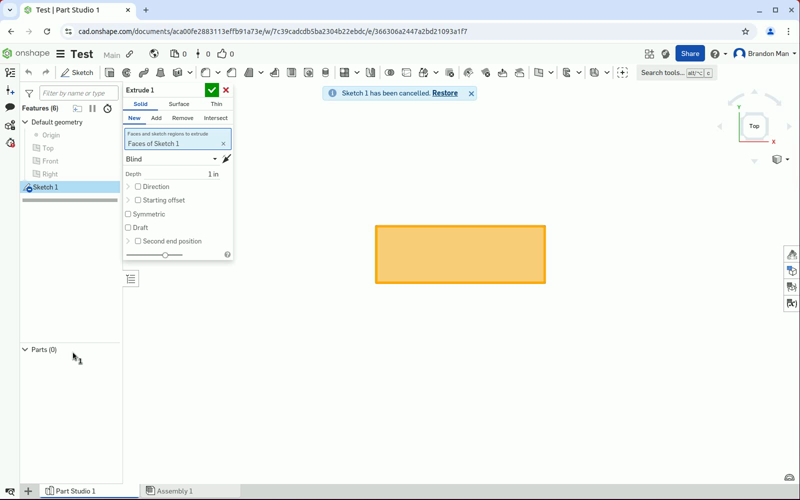
mouse_move(143, 106)
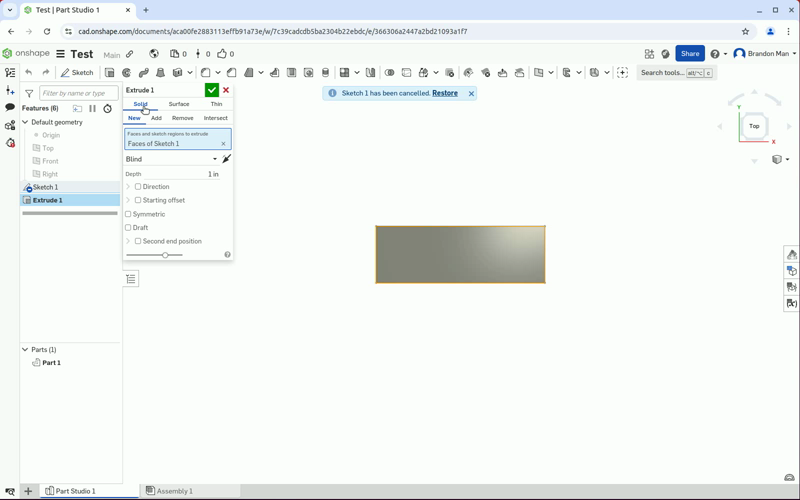
click(143, 106)
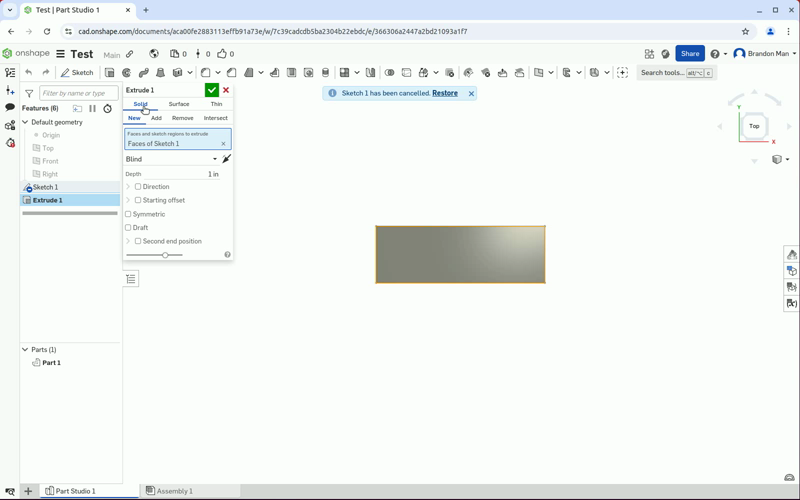
mouse_move(137, 120)
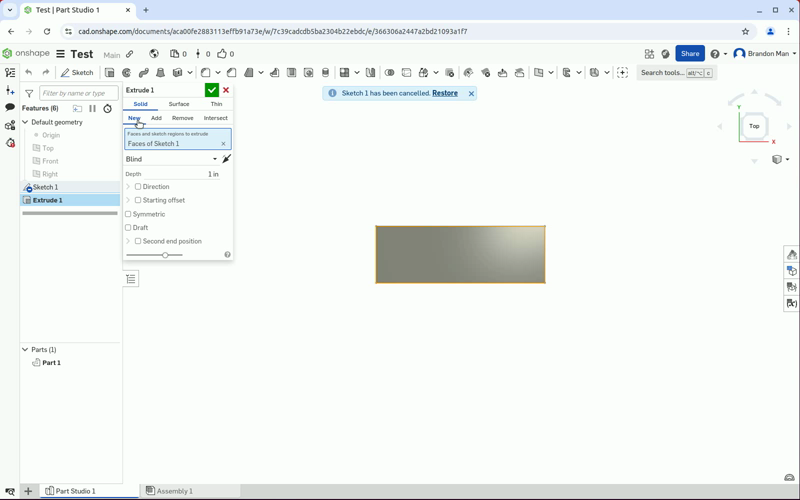
click(137, 120)
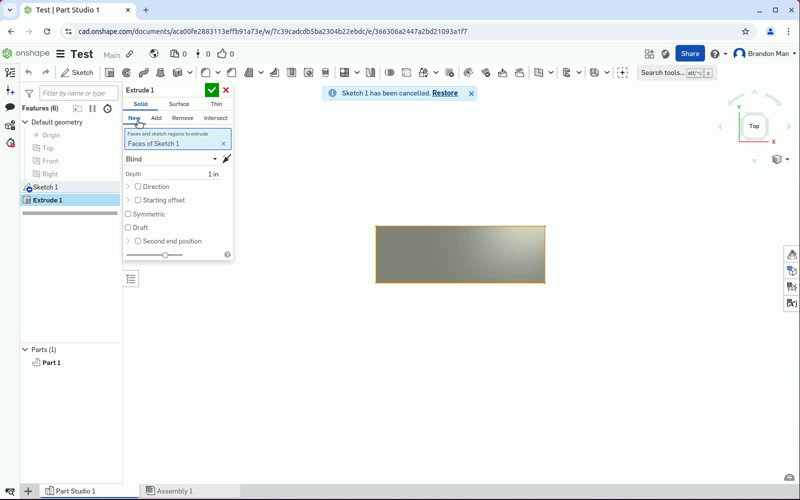
key(tab, 4)
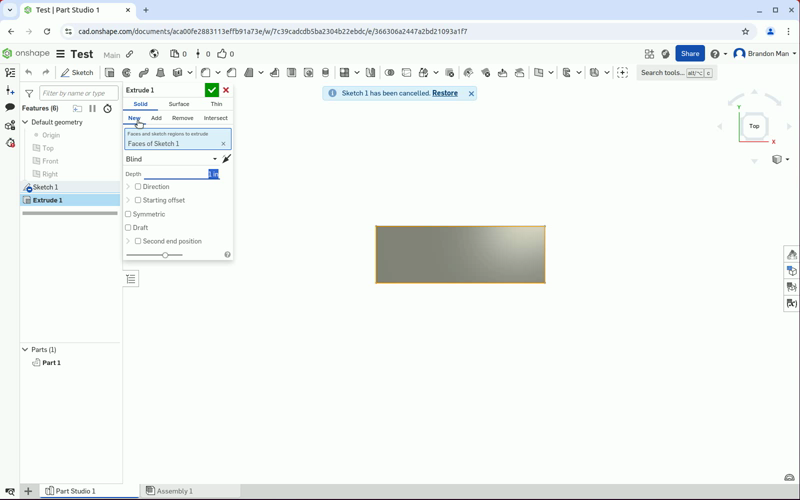
text(11.554)
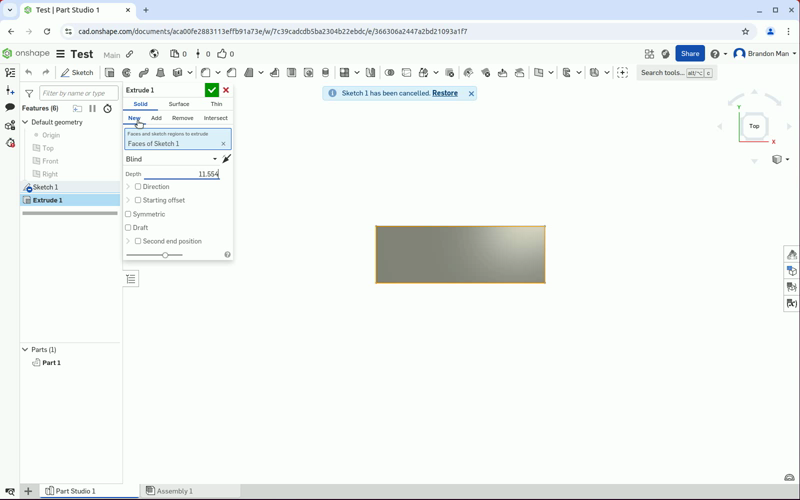
key(tab, 3)
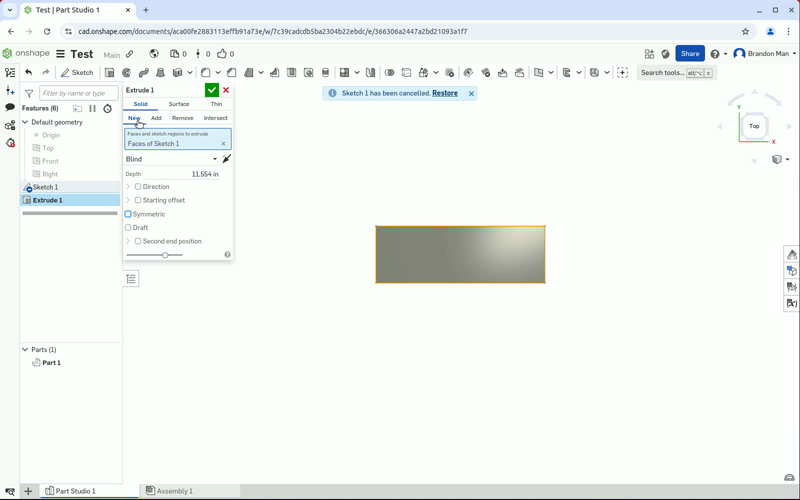
key(space)
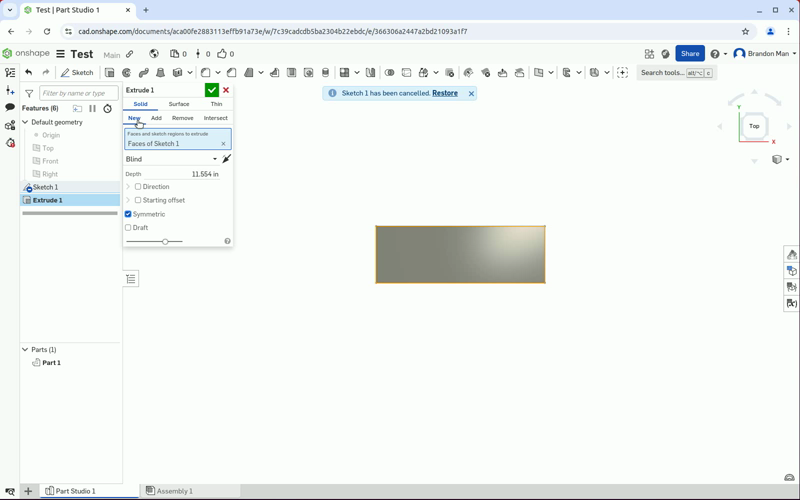
key(enter)
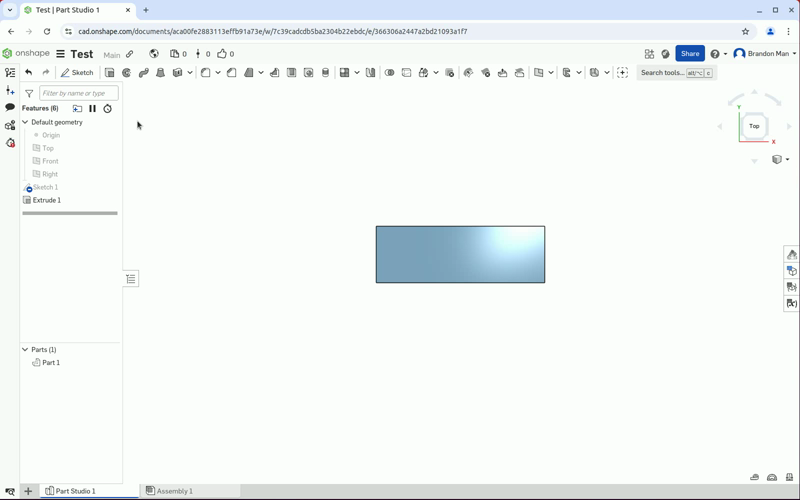
key(shift+h)
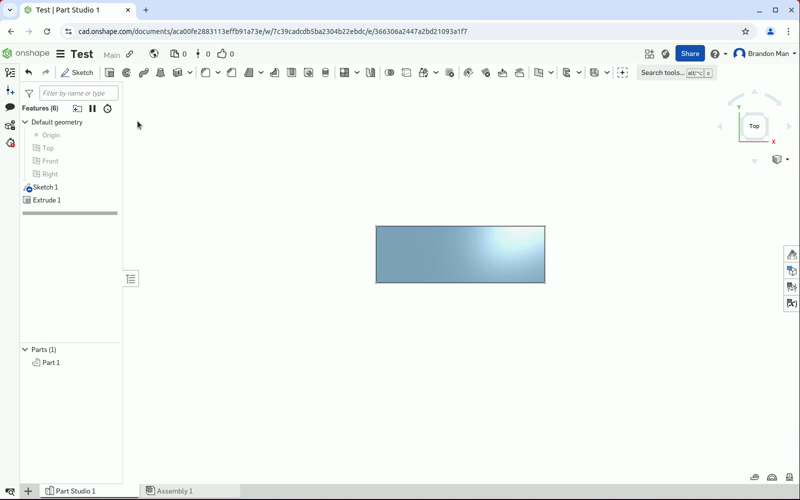
key(shift+h)
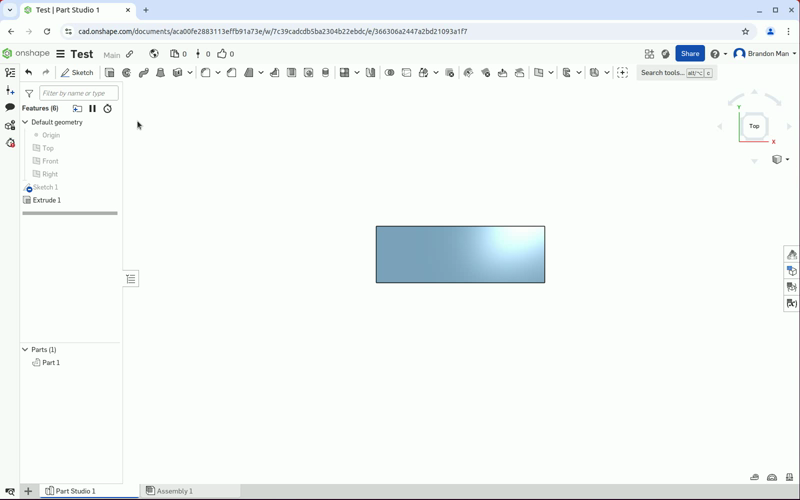
mouse_move(73, 189)
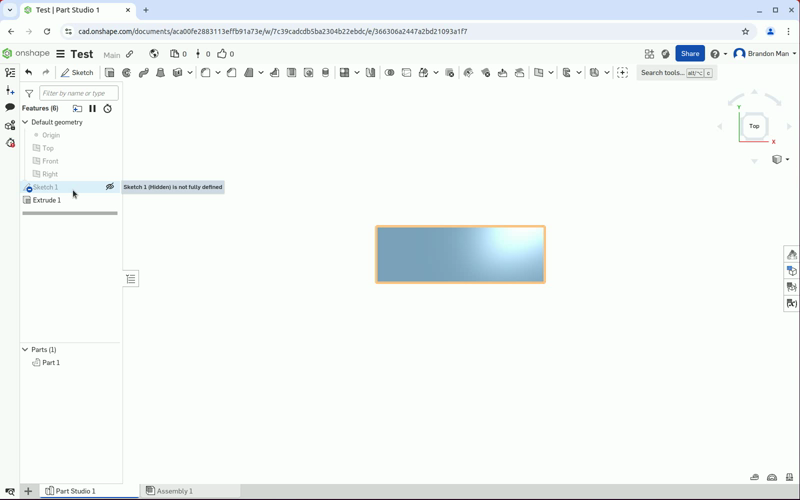
click(73, 189)
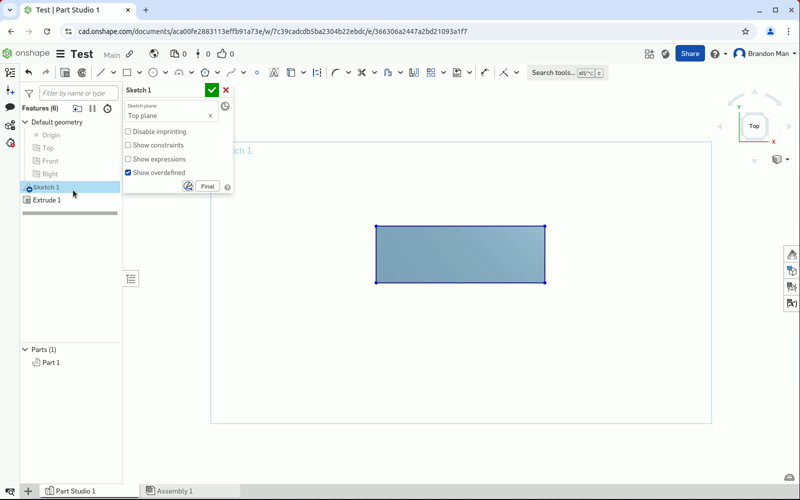
mouse_move(229, 92)
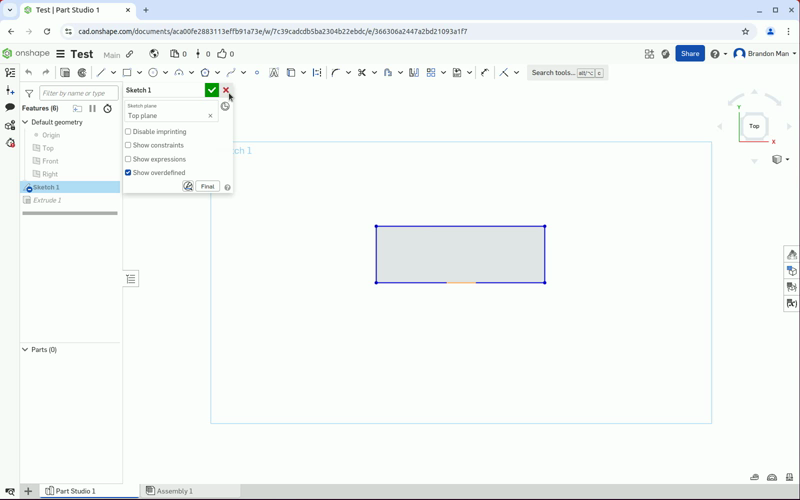
click(229, 92)
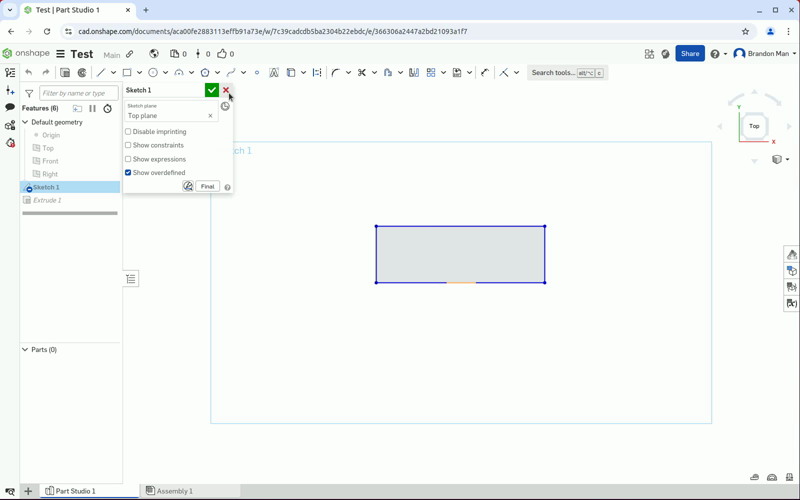
key(shift+s)
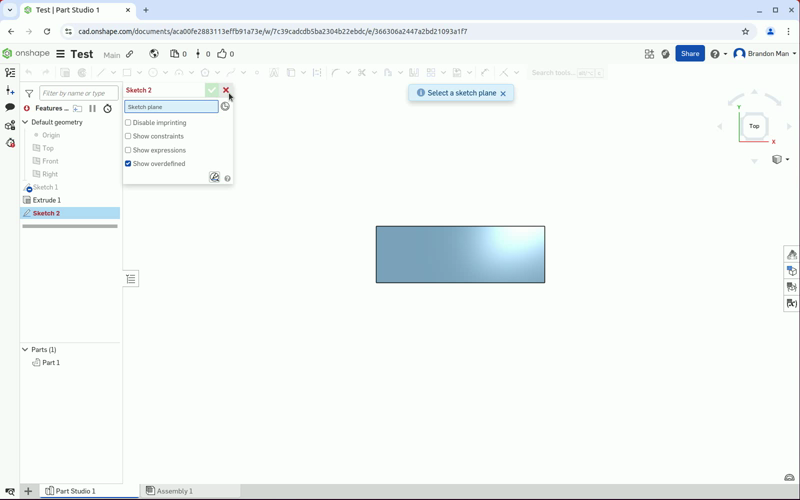
mouse_move(73, 150)
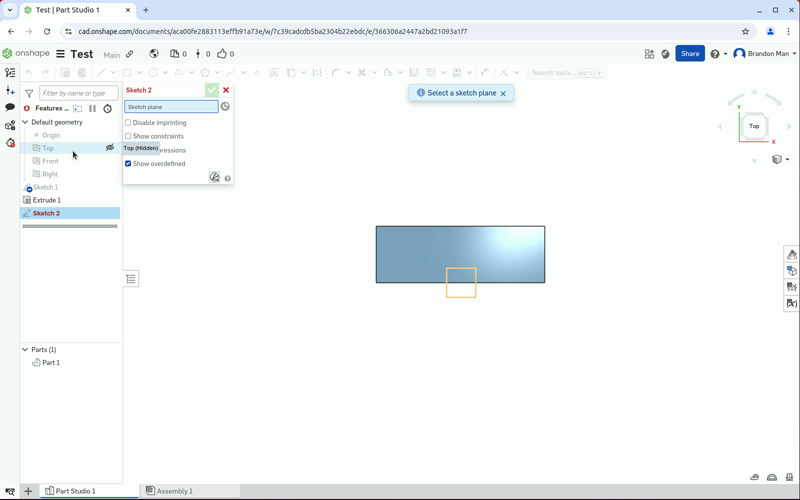
click(73, 150)
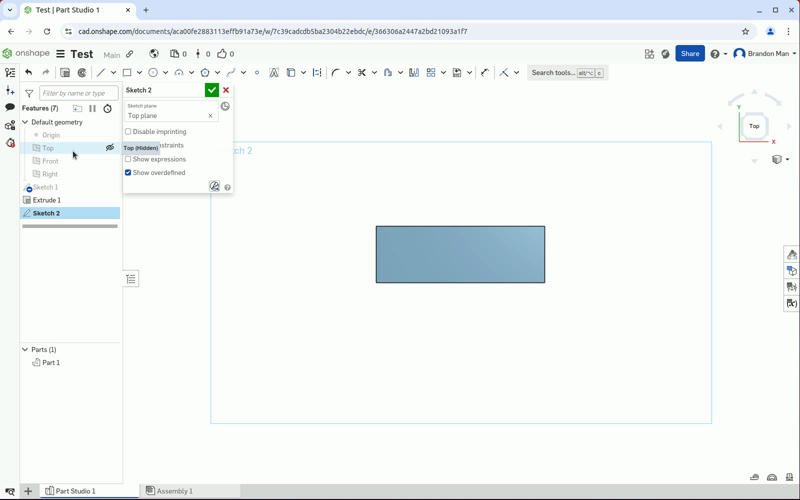
mouse_move(73, 352)
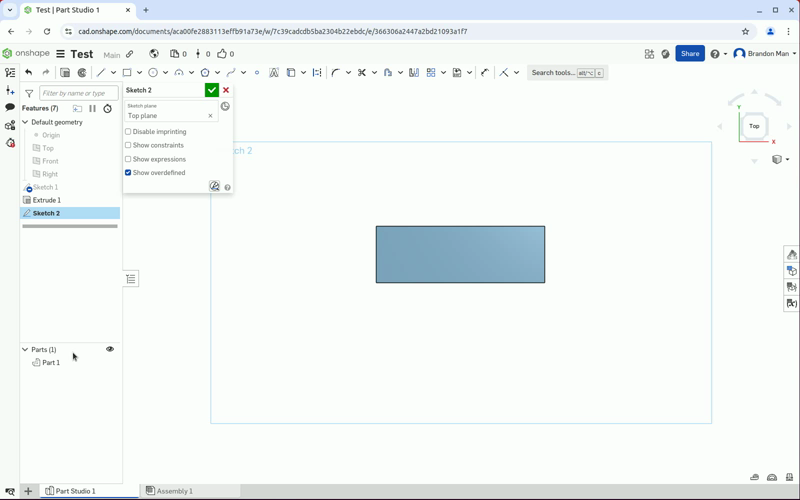
key(y)
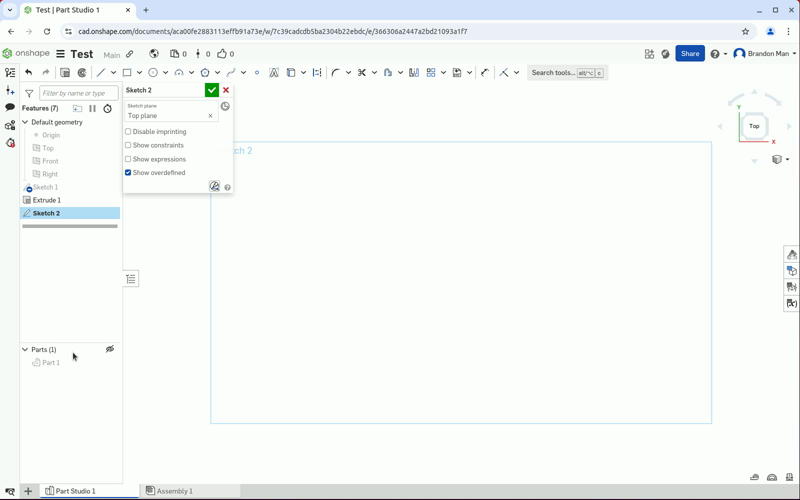
key(l)
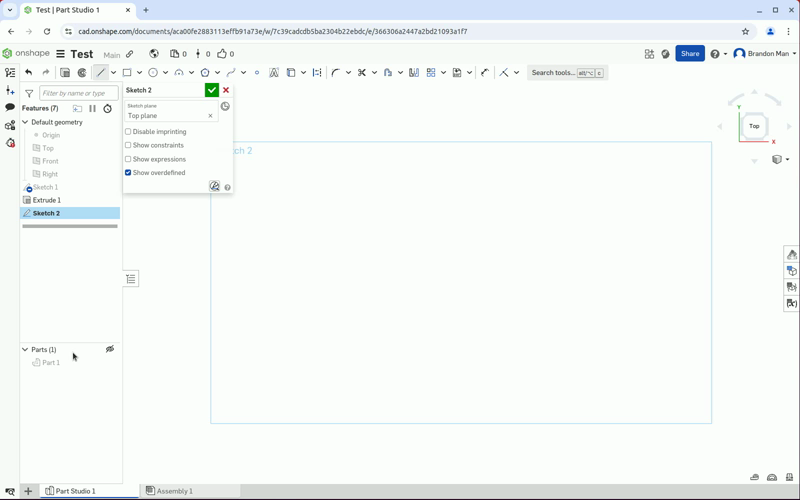
key_down(shift)
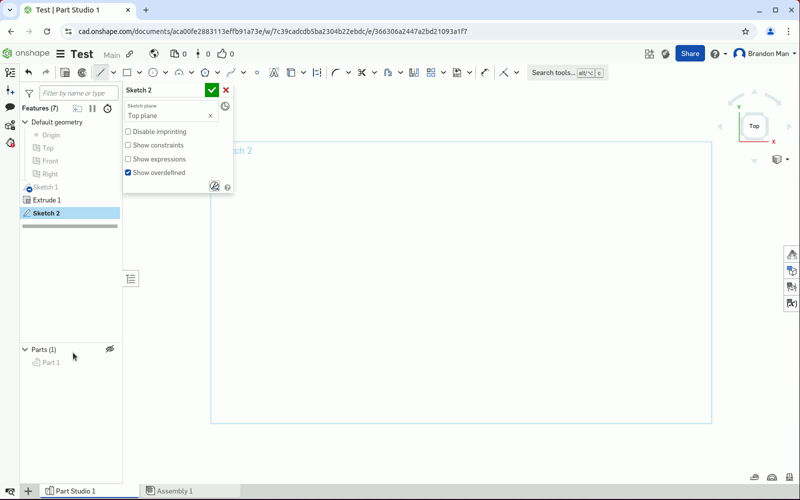
mouse_move(376, 339)
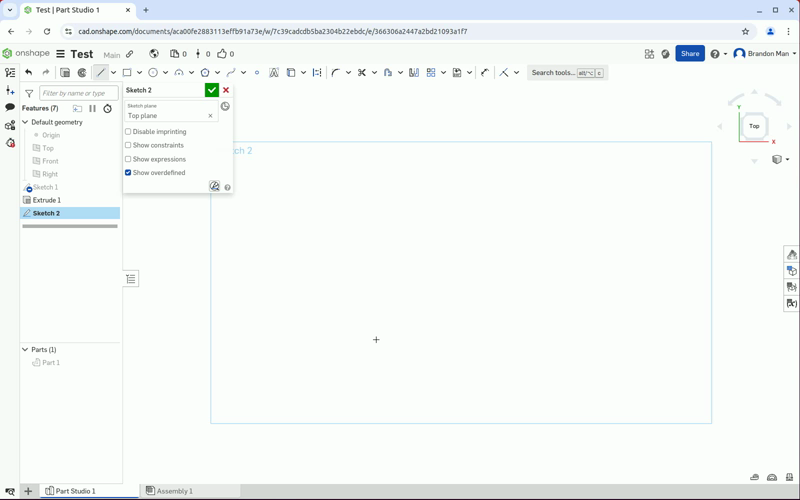
click(376, 339)
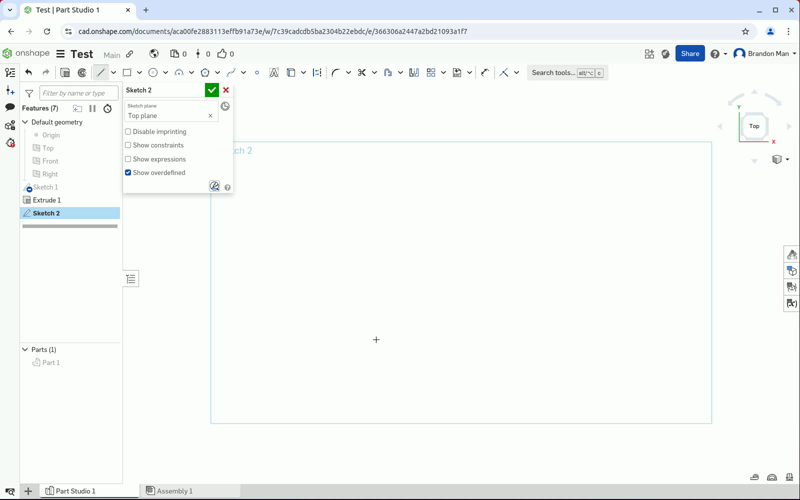
key_up(shift)
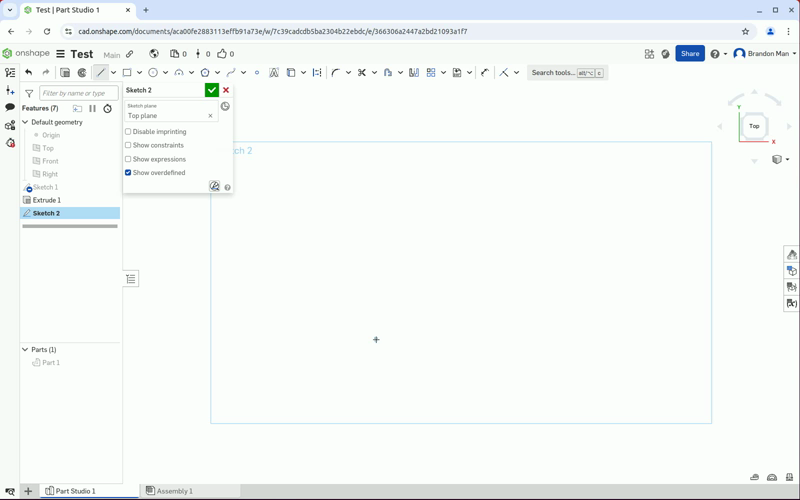
key_down(shift)
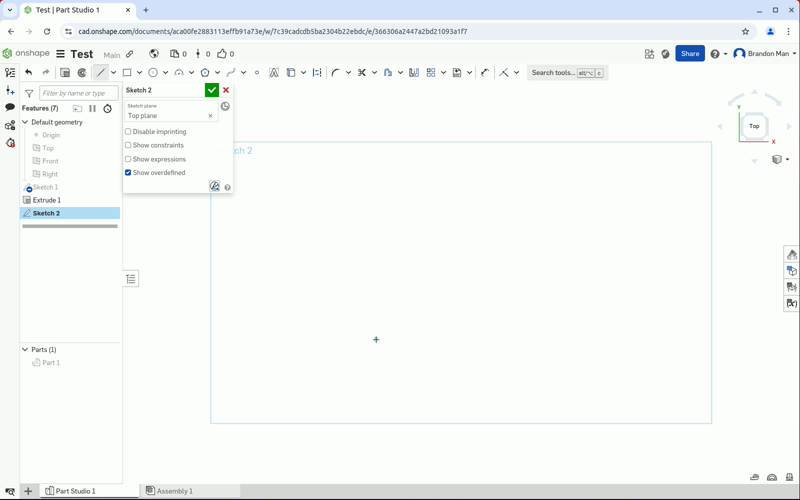
mouse_move(544, 339)
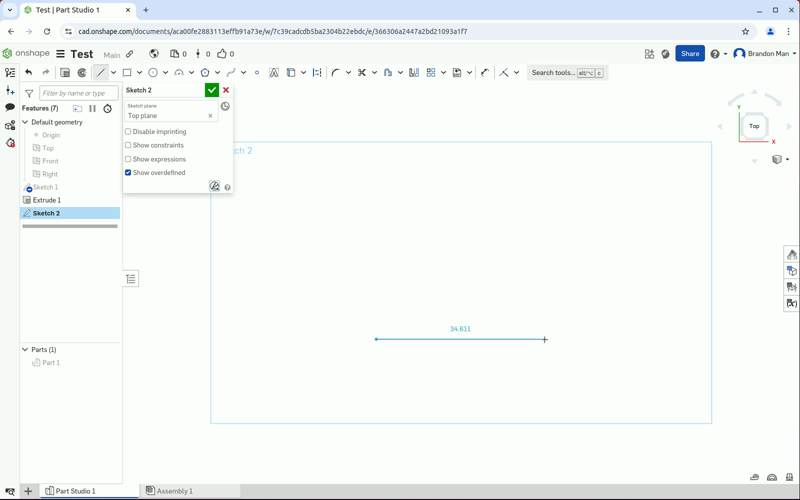
click(544, 339)
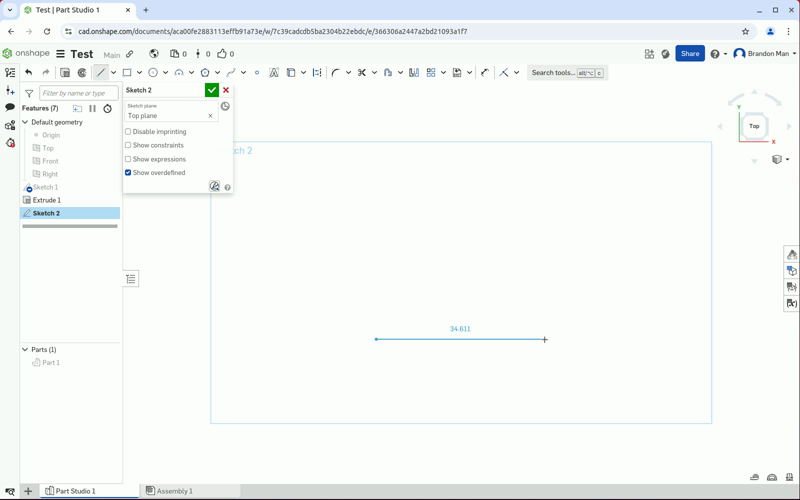
key_up(shift)
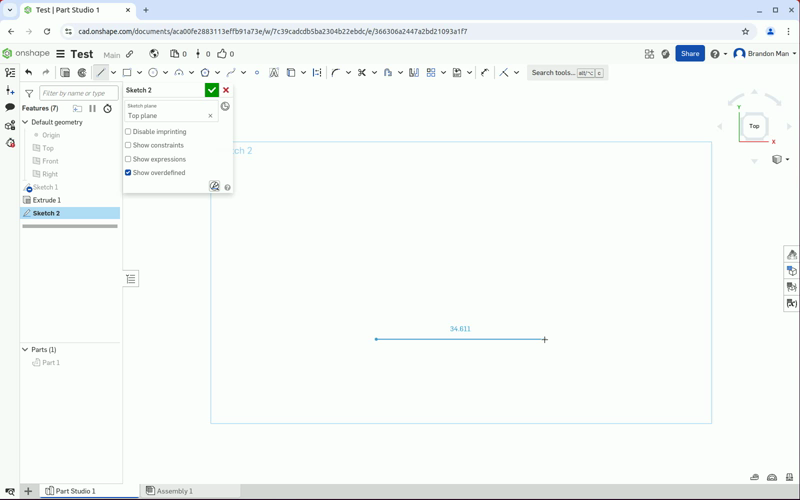
key_down(shift)
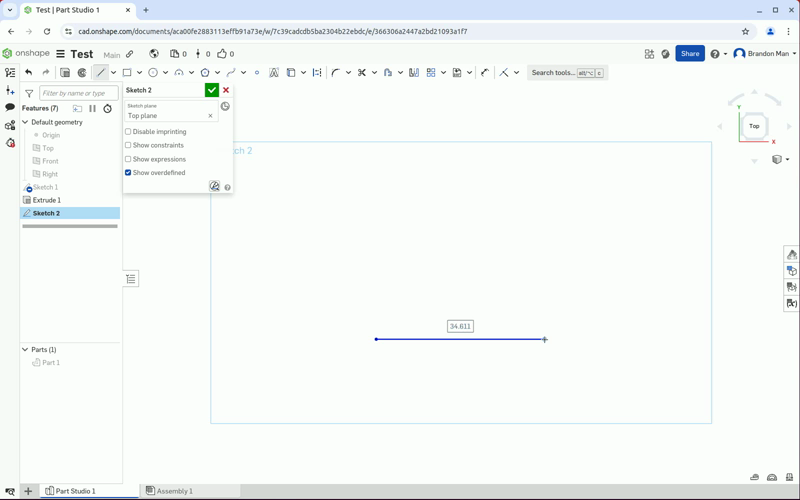
mouse_move(574, 339)
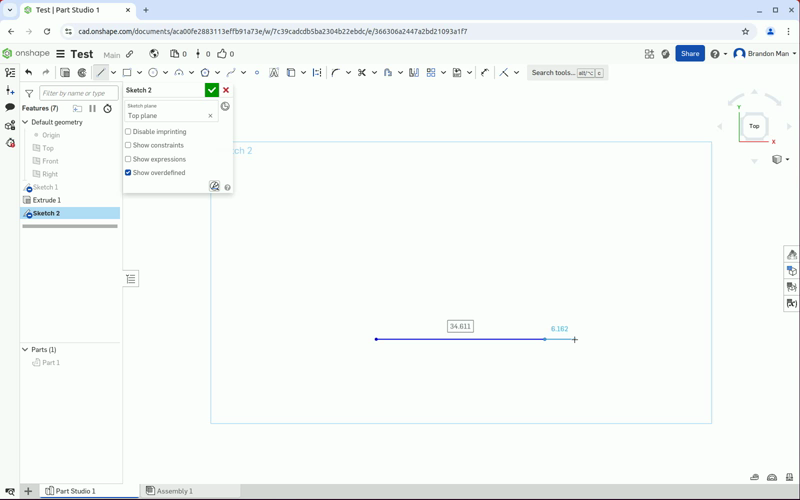
mouse_move(544, 282)
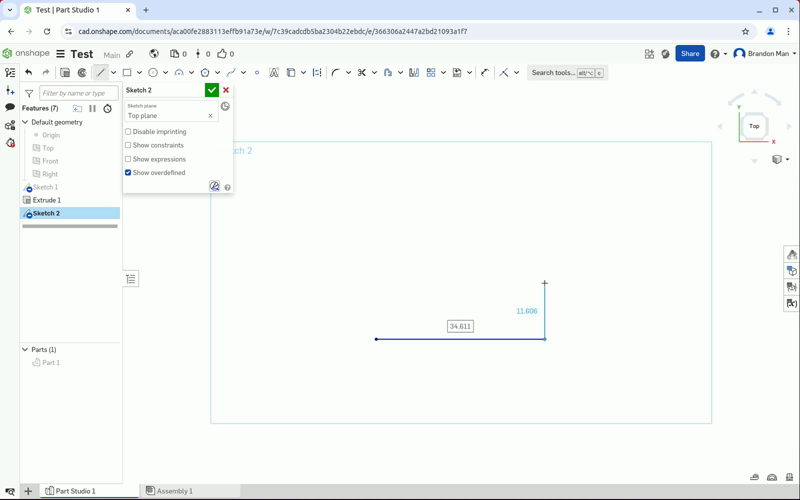
click(544, 282)
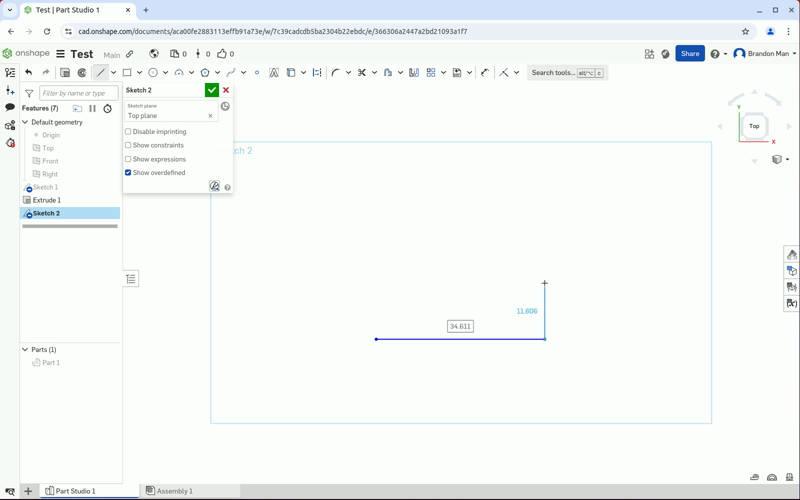
key_up(shift)
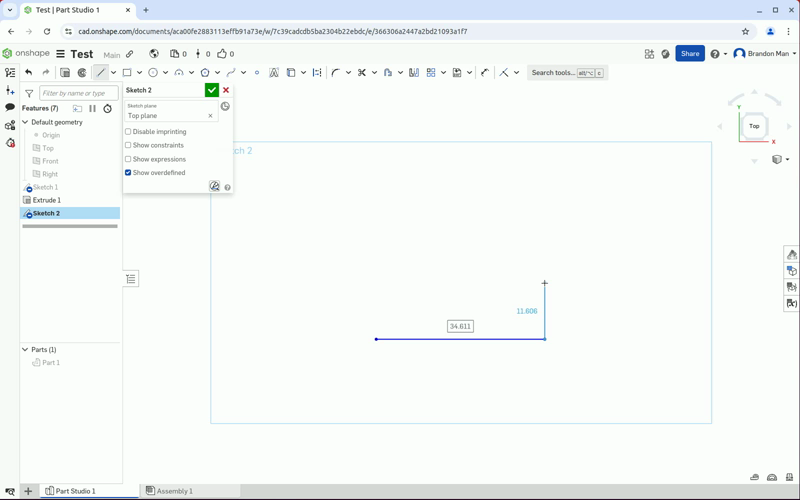
key_down(shift)
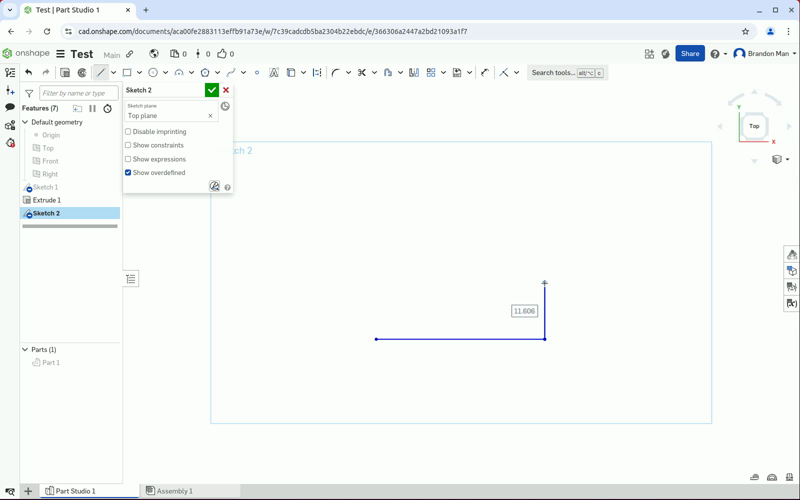
mouse_move(376, 282)
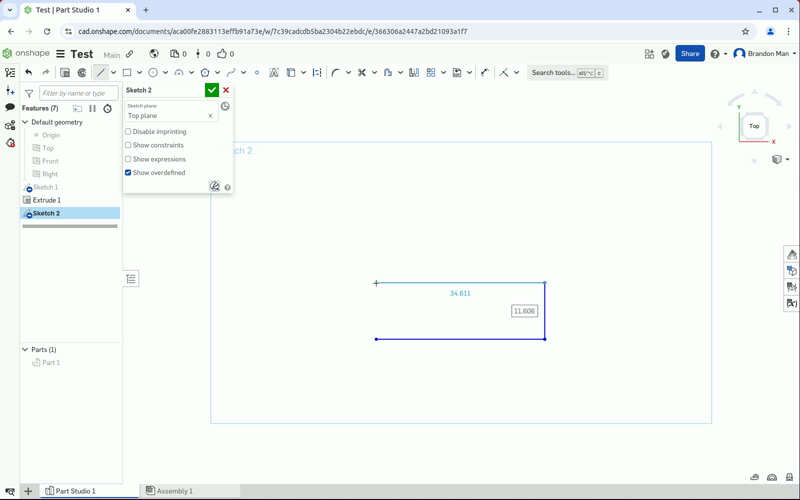
click(376, 282)
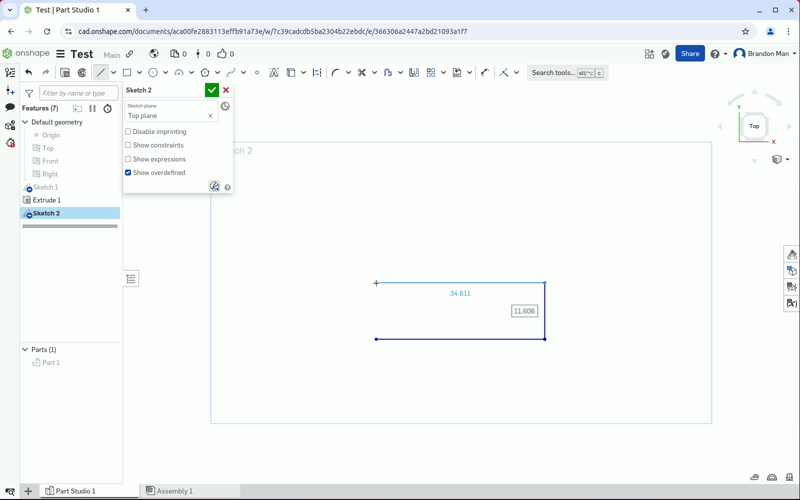
key_up(shift)
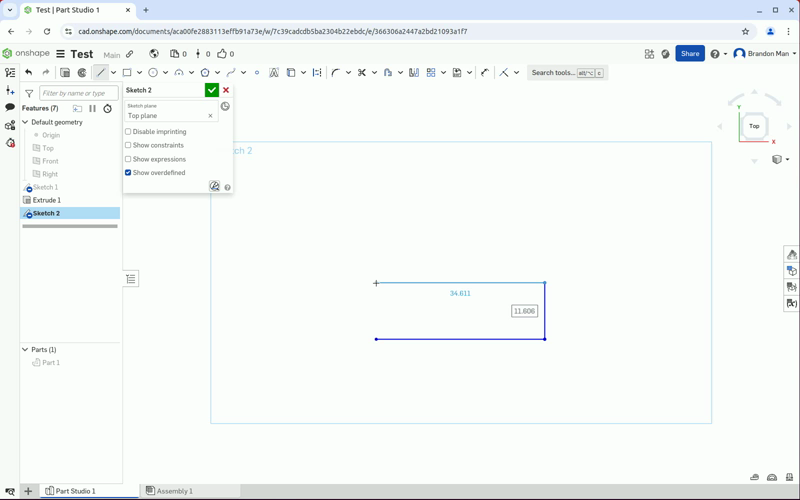
mouse_move(406, 282)
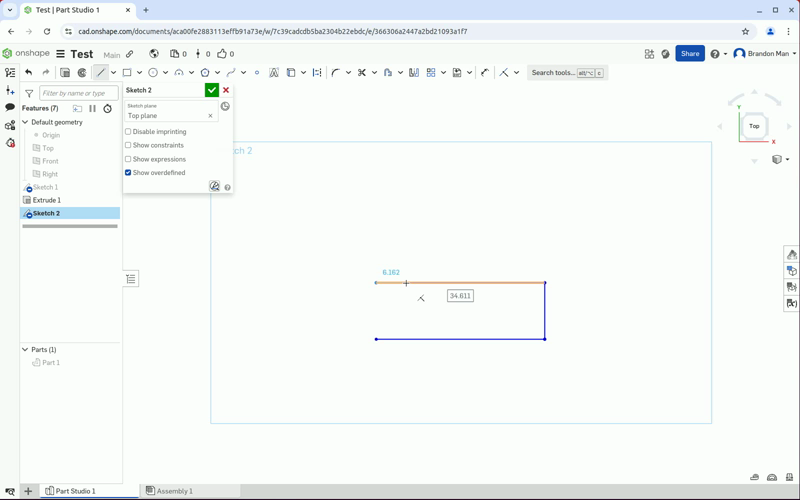
key_down(shift)
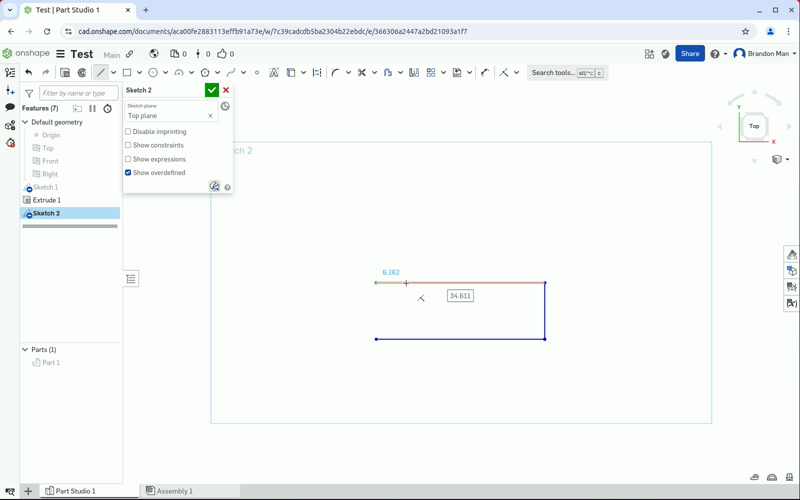
mouse_move(376, 339)
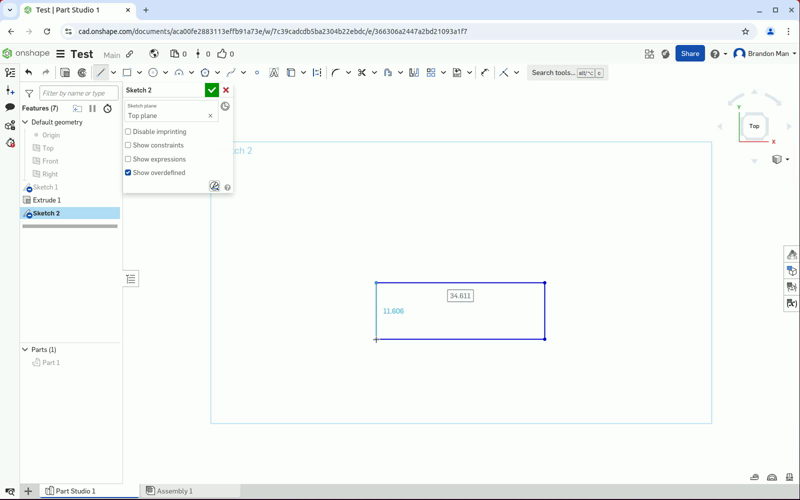
key_up(shift)
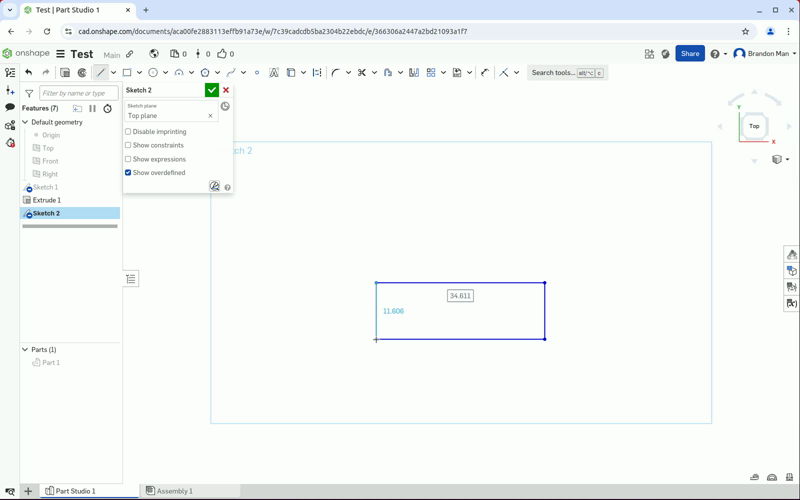
click(376, 339)
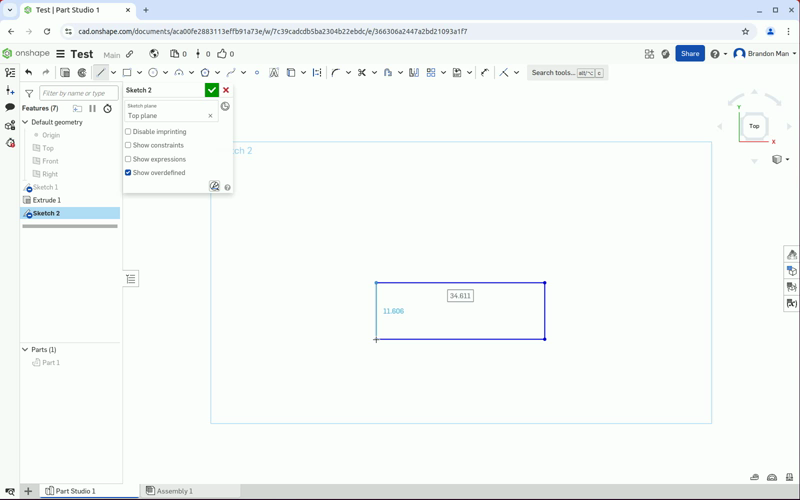
key(esc)
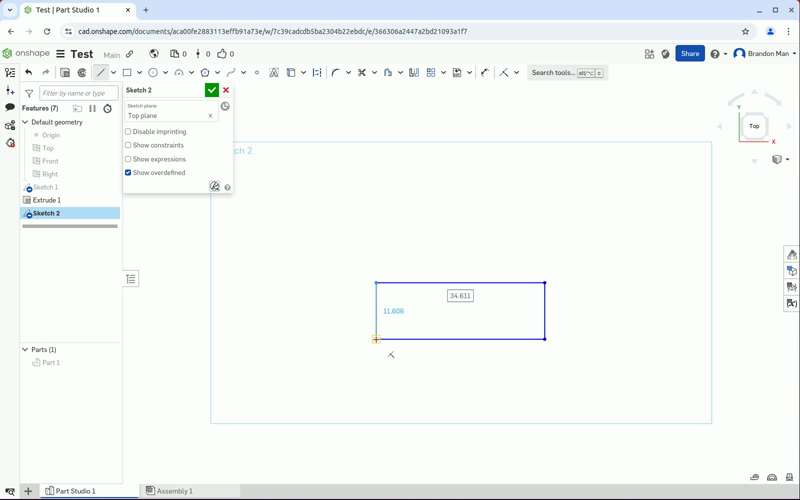
mouse_move(528, 297)
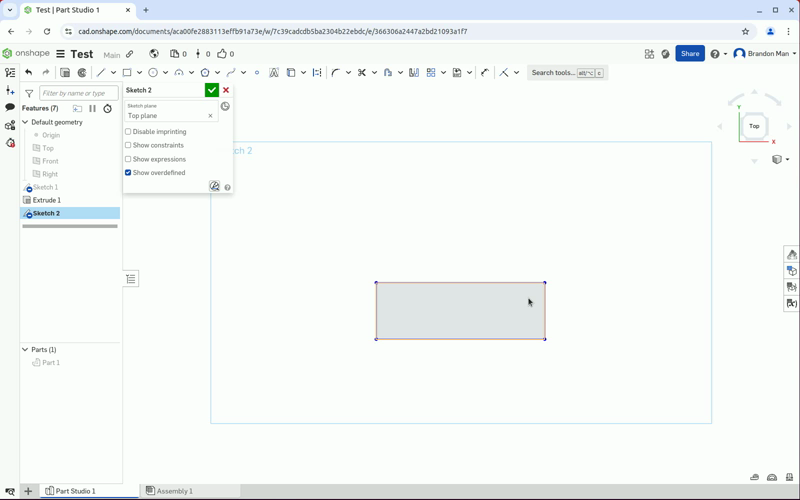
click(528, 297)
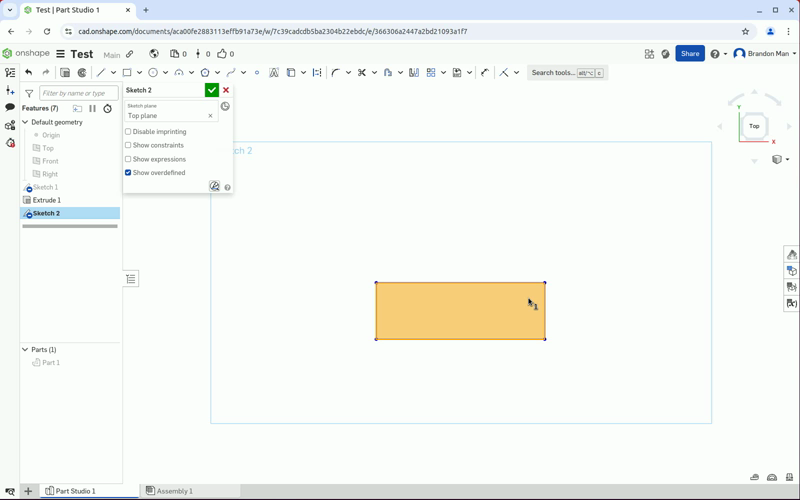
mouse_move(73, 352)
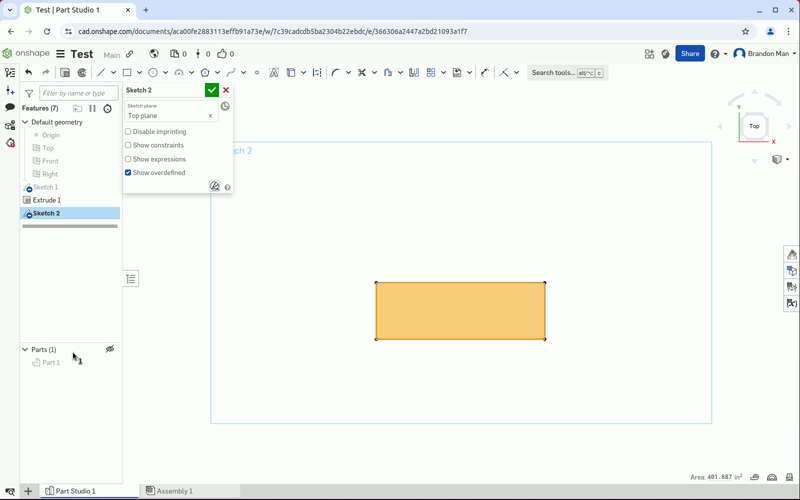
key(shift+y)
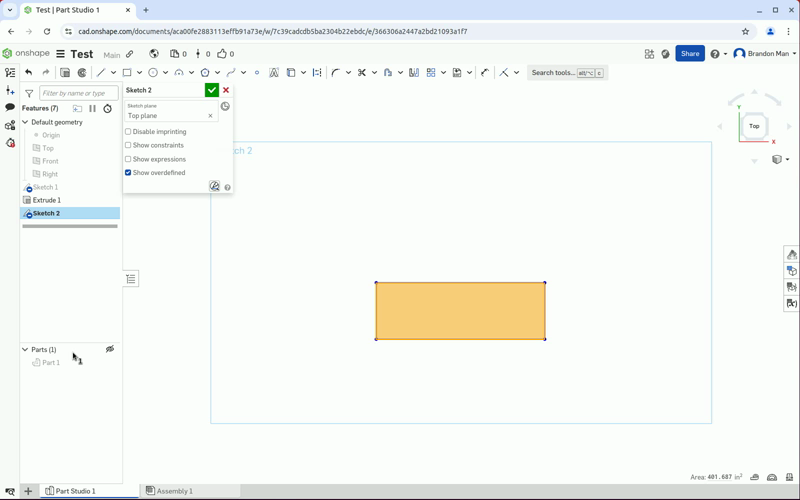
key(shift+e)
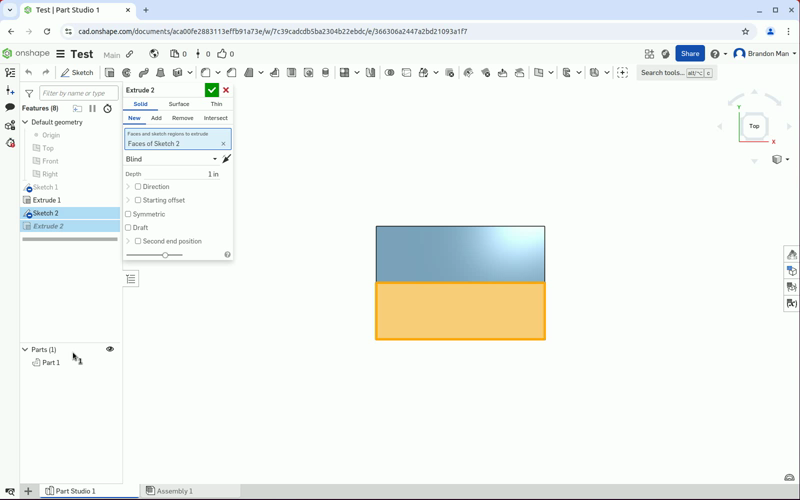
mouse_move(143, 106)
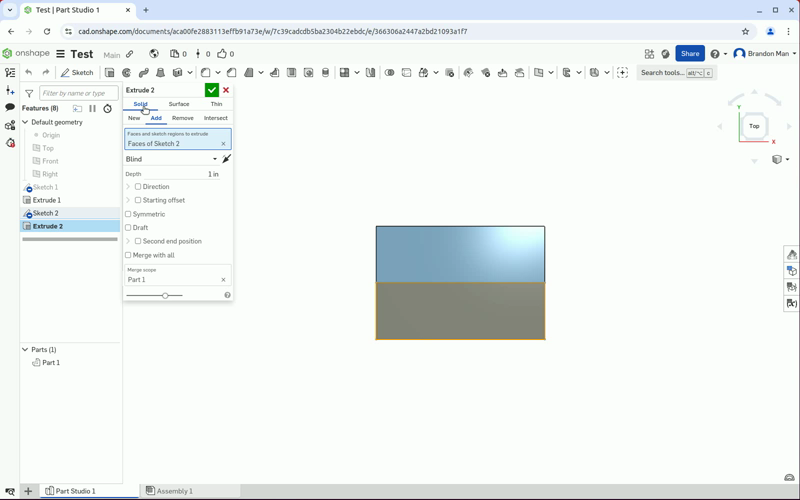
click(143, 106)
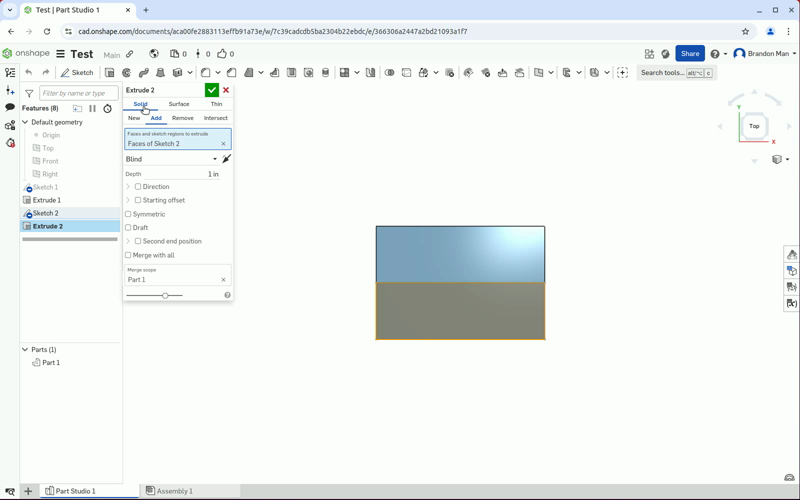
mouse_move(137, 120)
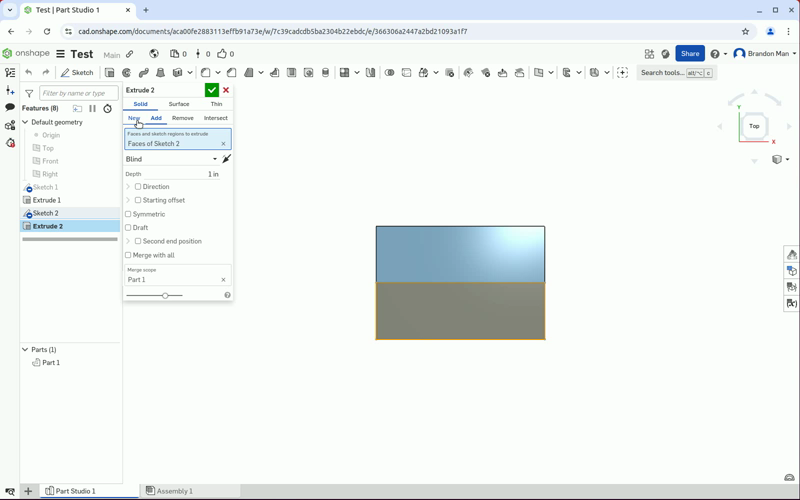
click(137, 120)
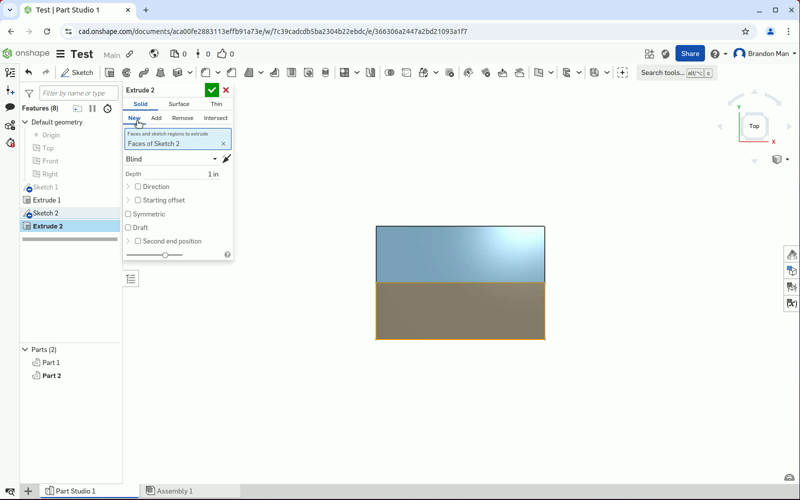
key(tab, 4)
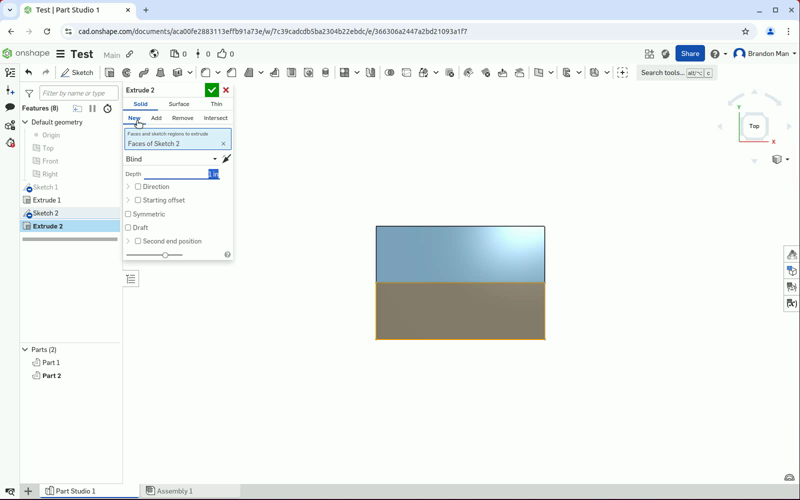
text(11.554)
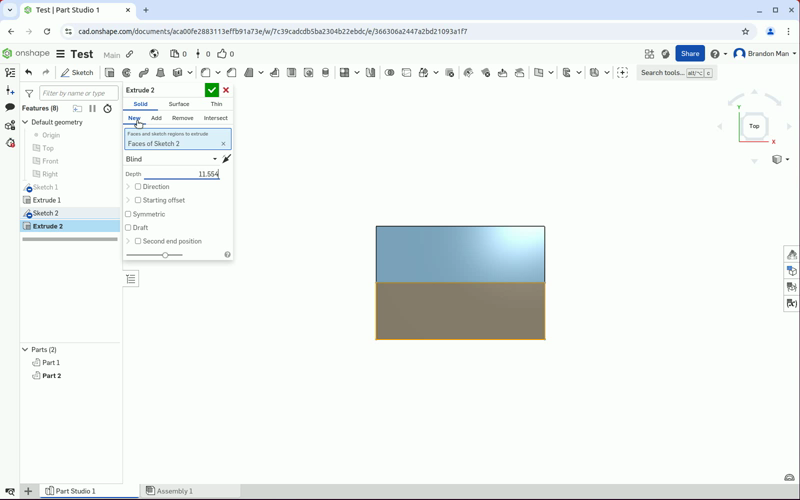
key(tab, 3)
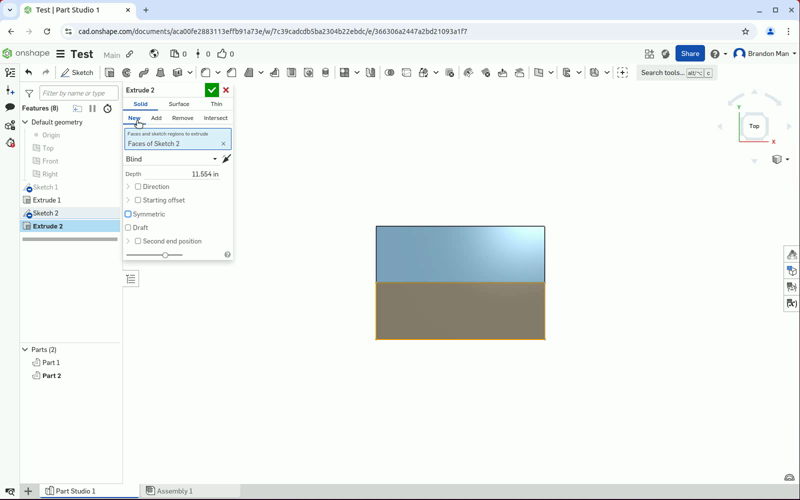
key(space)
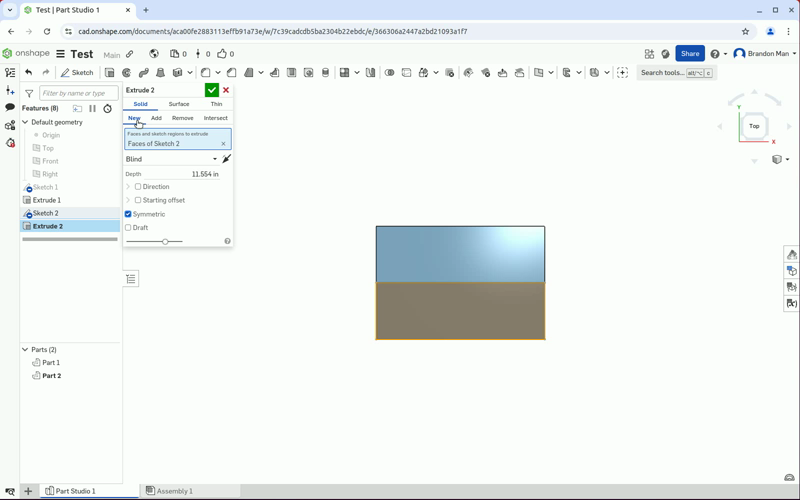
key(enter)
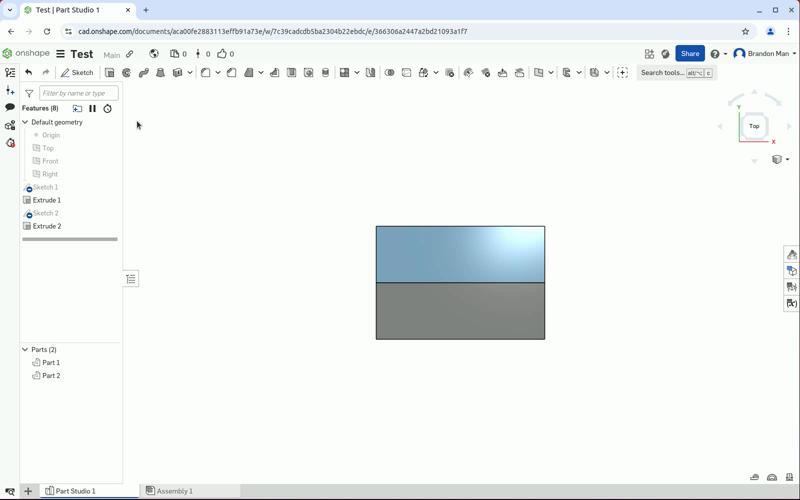
key(shift+h)
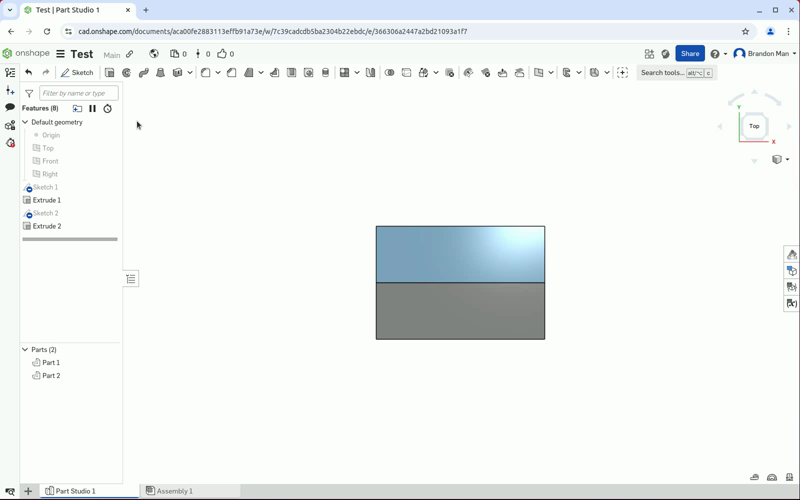
key(shift+h)
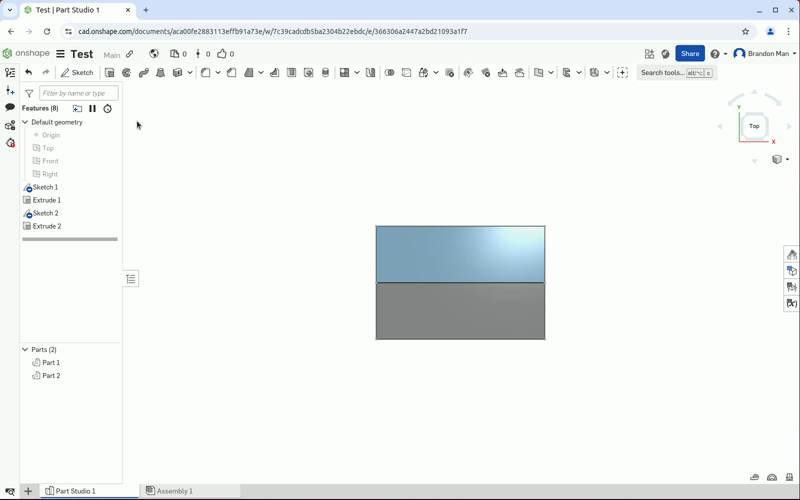
key(shift+7)
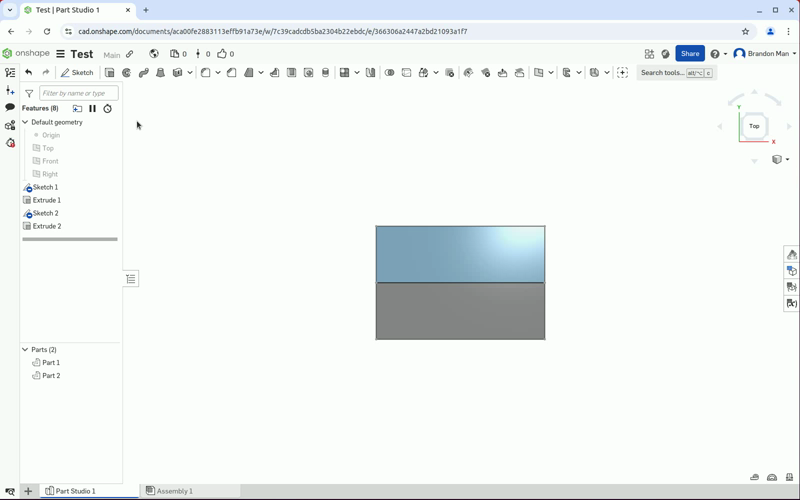
key(up, 3)
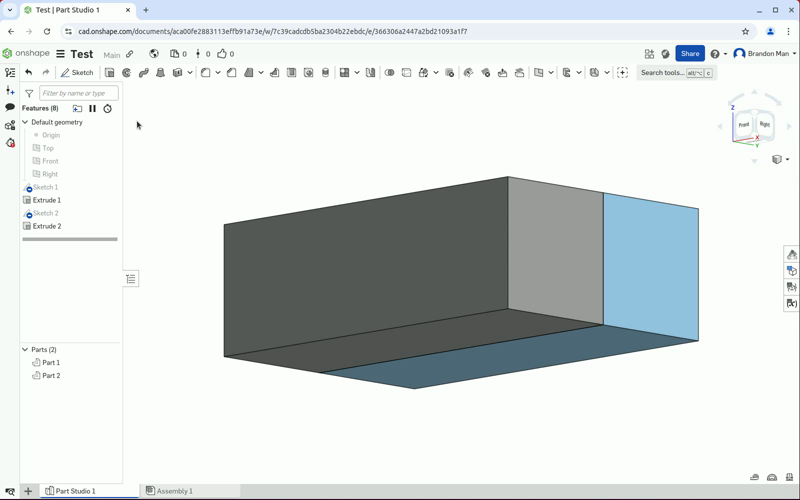
key(left, 3)
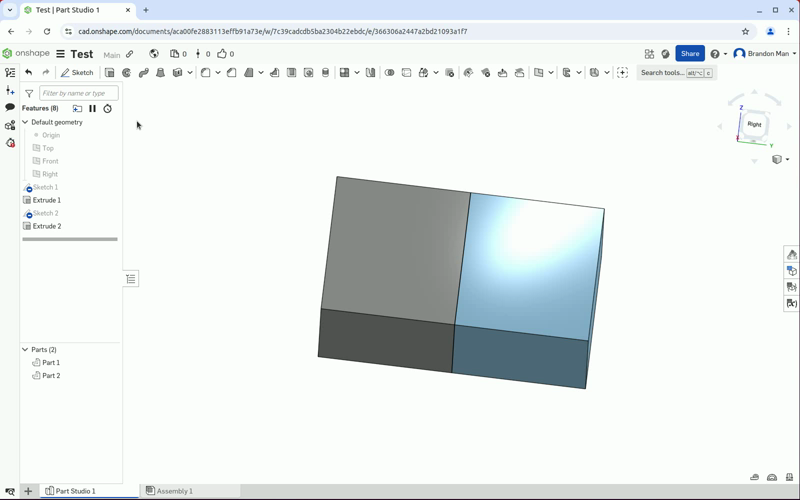
key(right, 3)
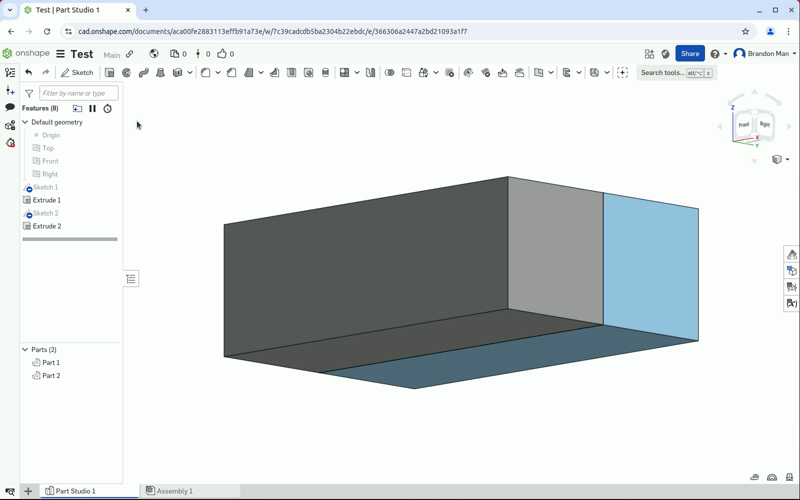
key(down, 3)
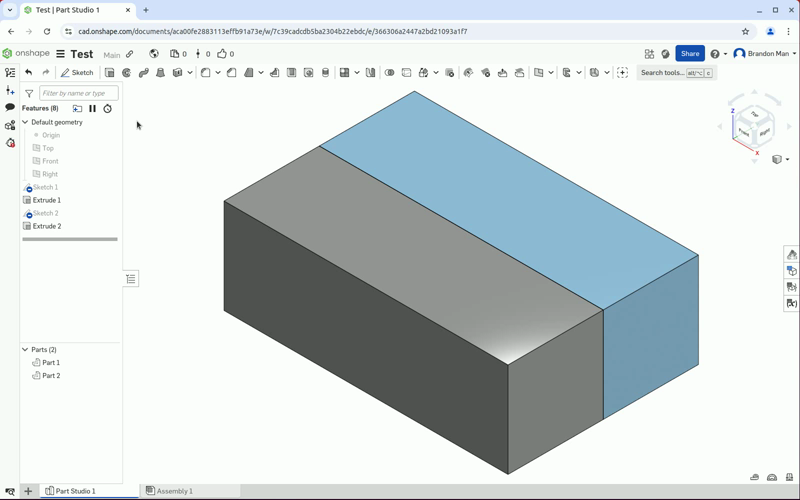
mouse_move(73, 189)
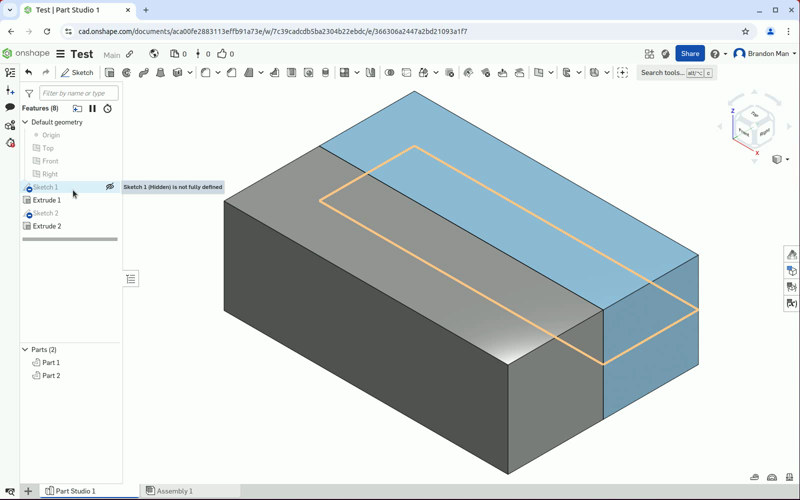
click(73, 189)